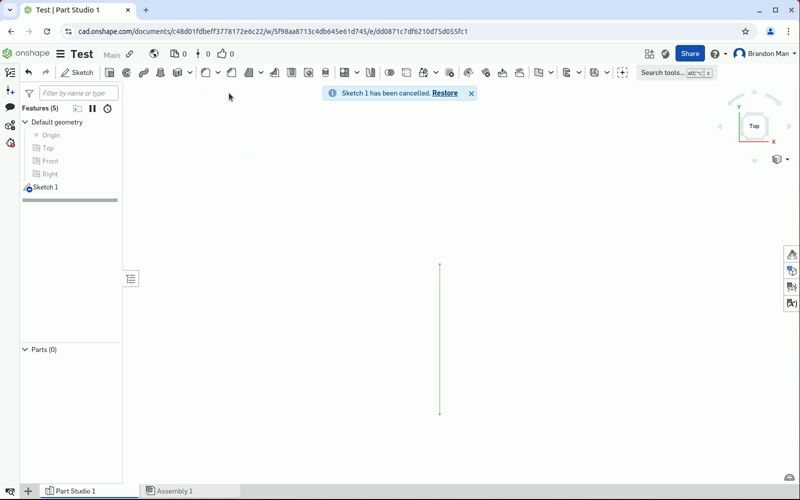
key(shift+h)
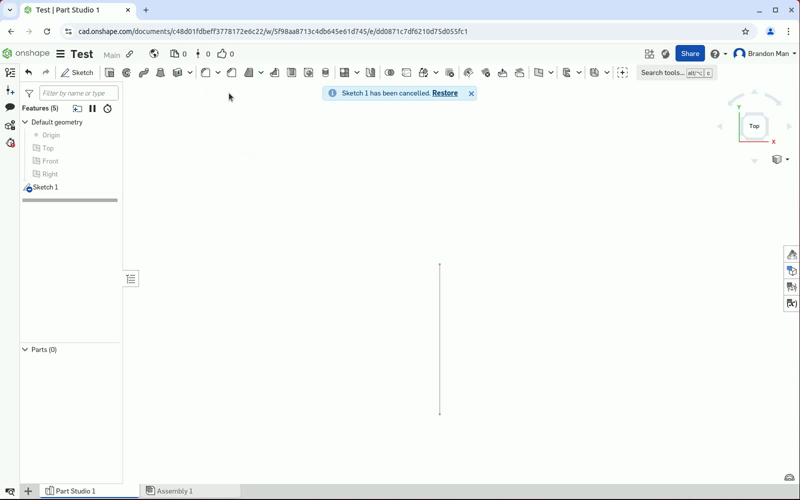
key(shift+s)
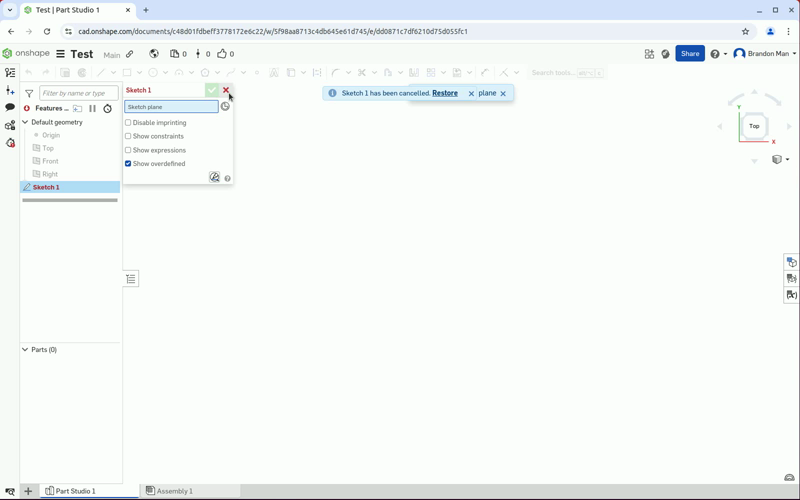
mouse_move(73, 150)
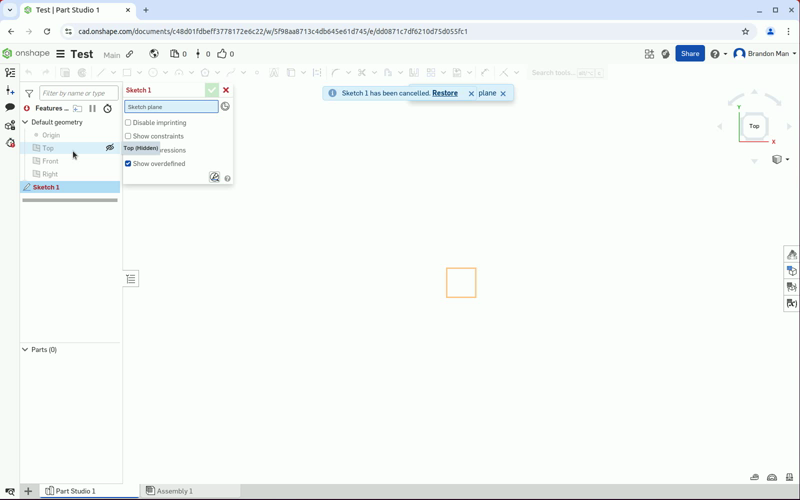
click(73, 150)
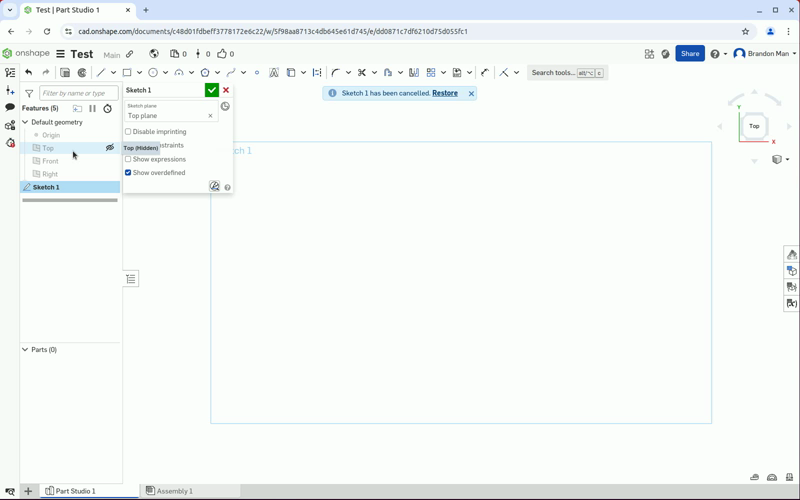
mouse_move(73, 352)
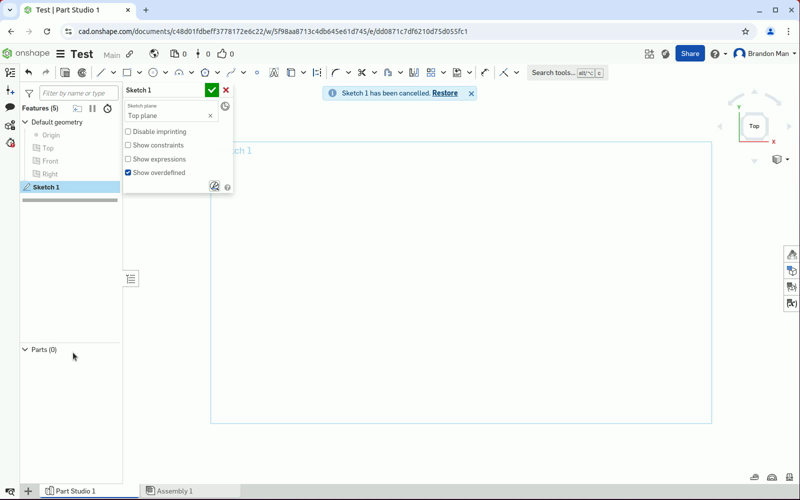
key(y)
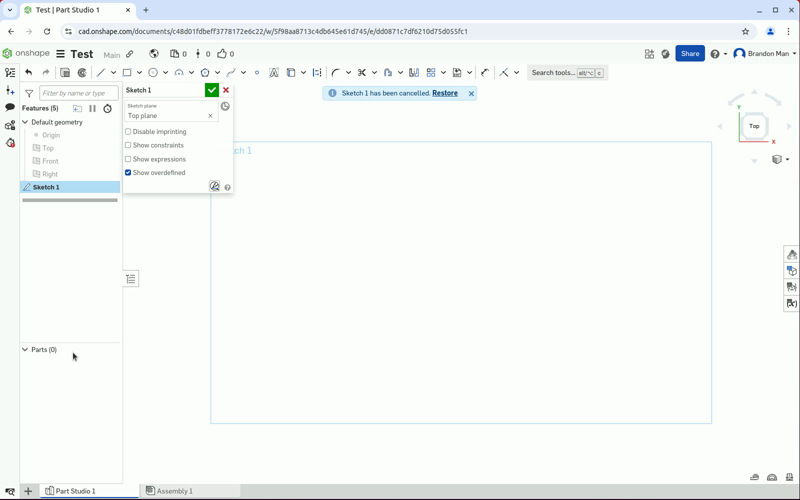
key(l)
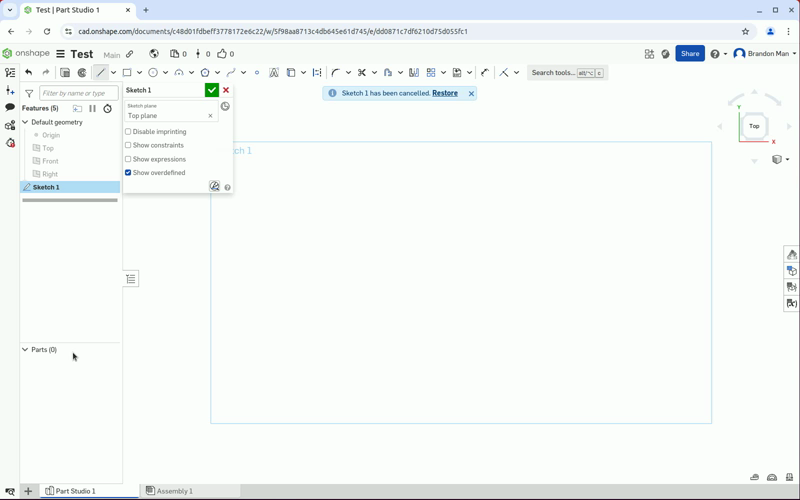
key_down(shift)
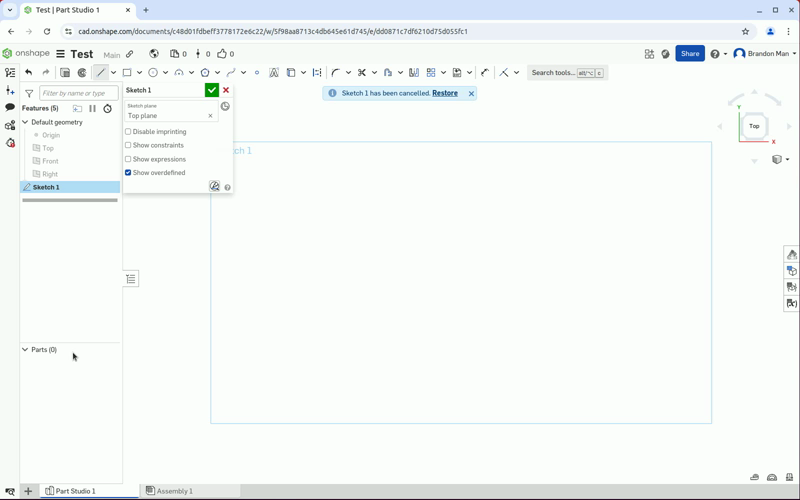
mouse_move(460, 282)
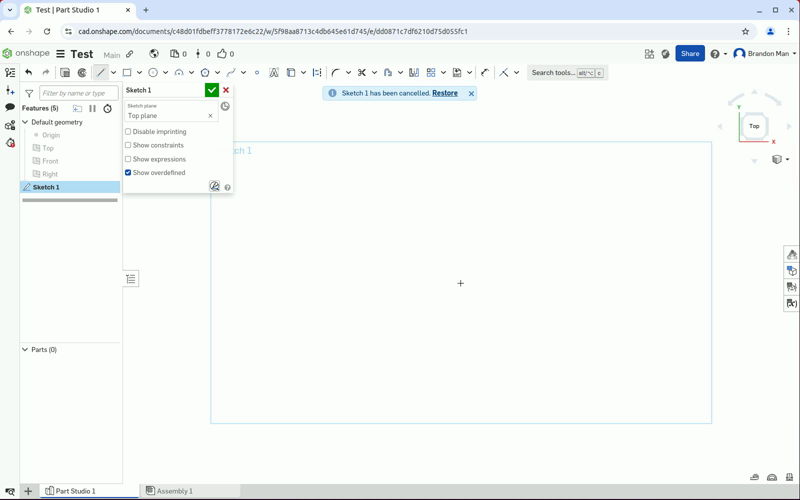
click(460, 282)
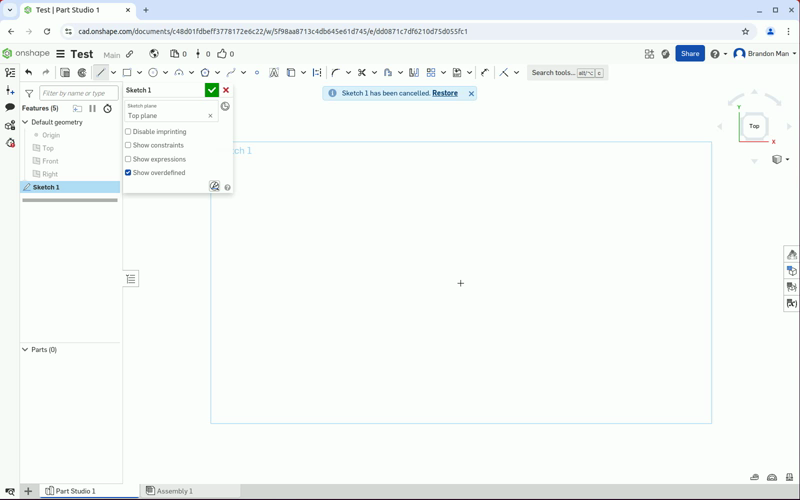
key_up(shift)
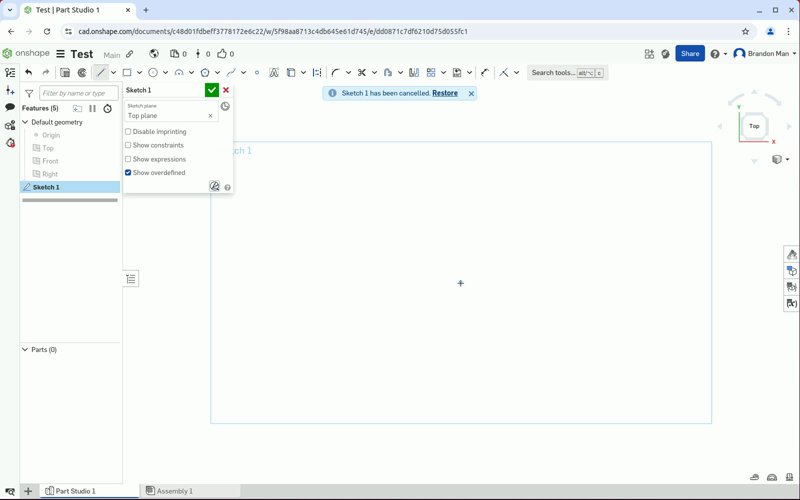
key_down(shift)
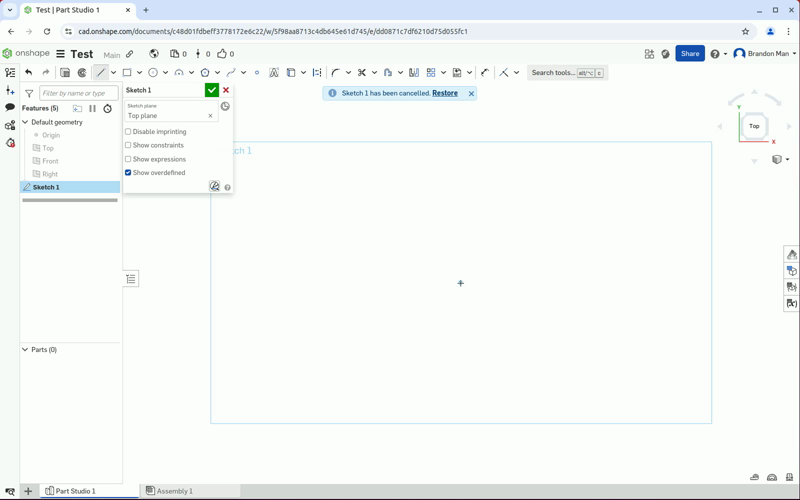
mouse_move(573, 282)
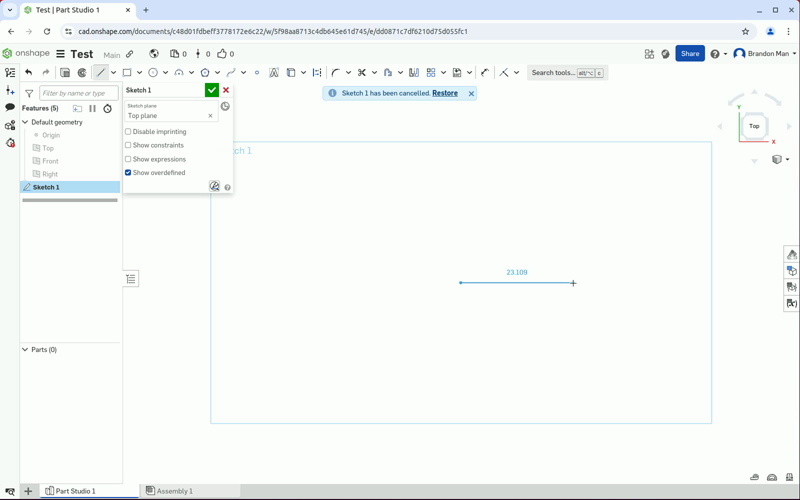
click(573, 282)
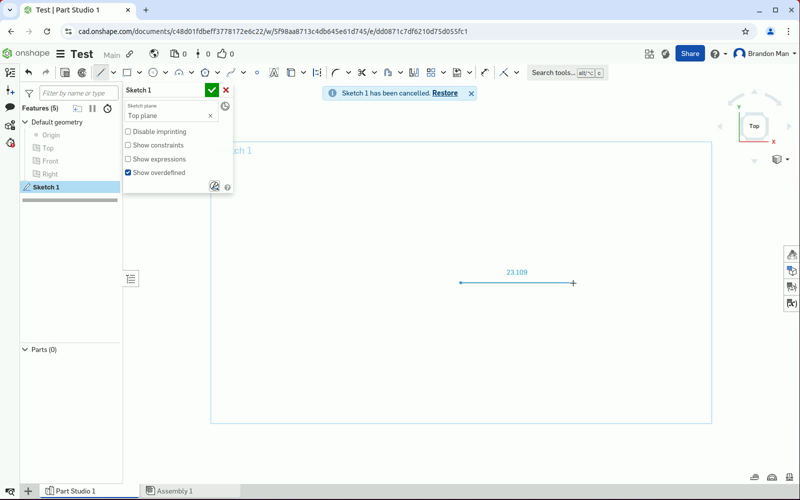
key_up(shift)
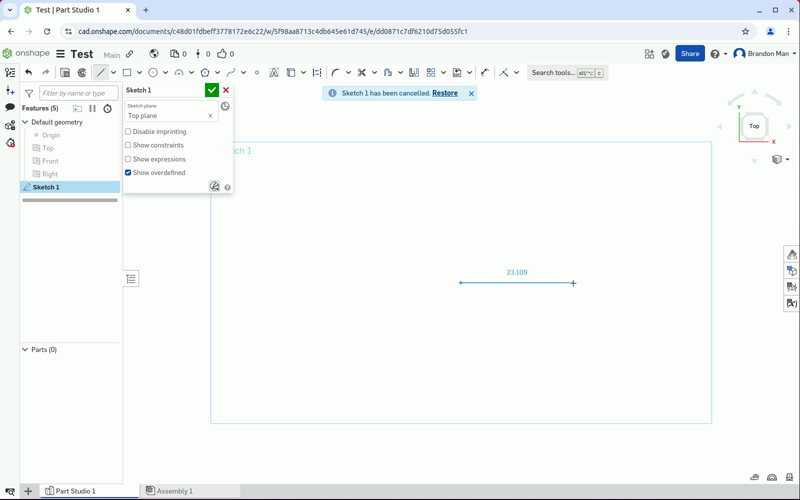
key_down(shift)
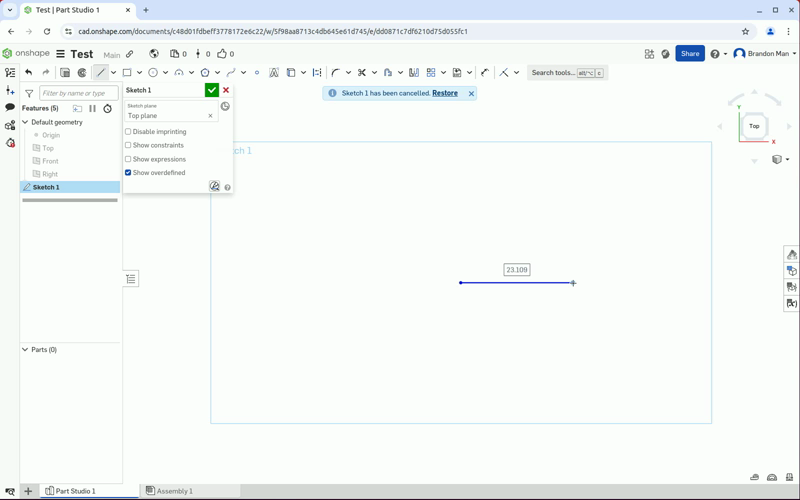
mouse_move(589, 282)
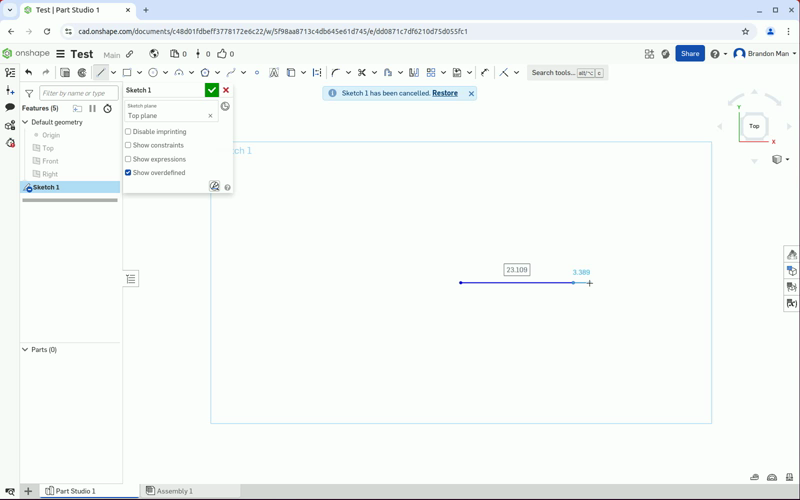
mouse_move(573, 237)
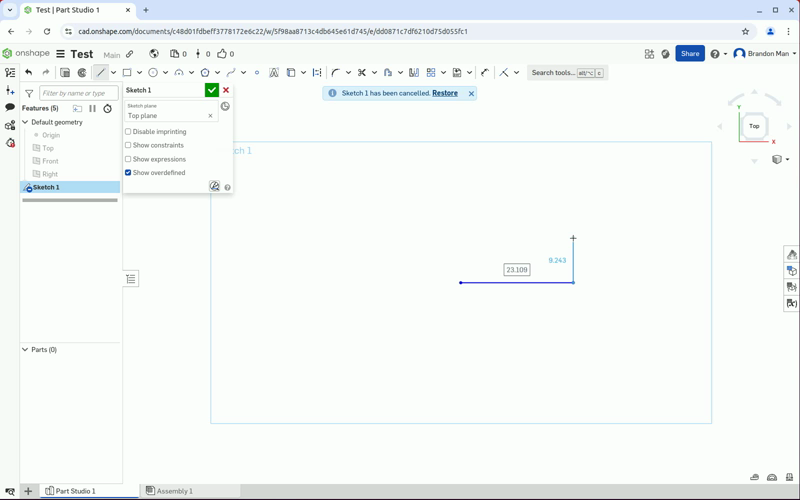
click(573, 237)
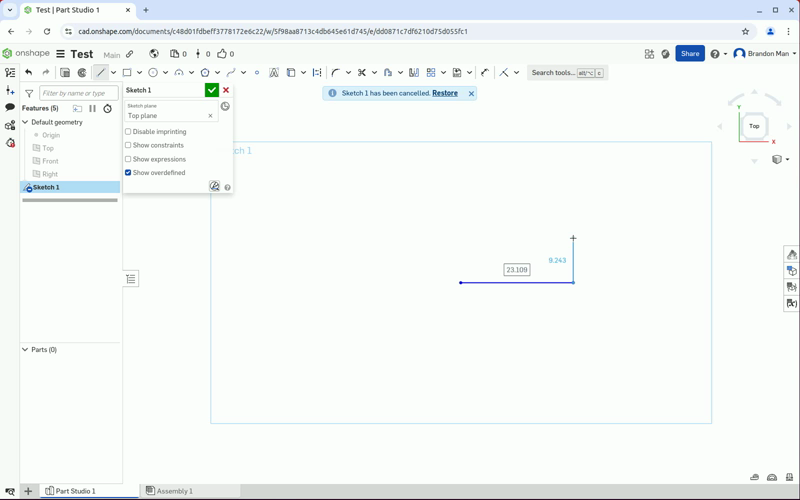
key_up(shift)
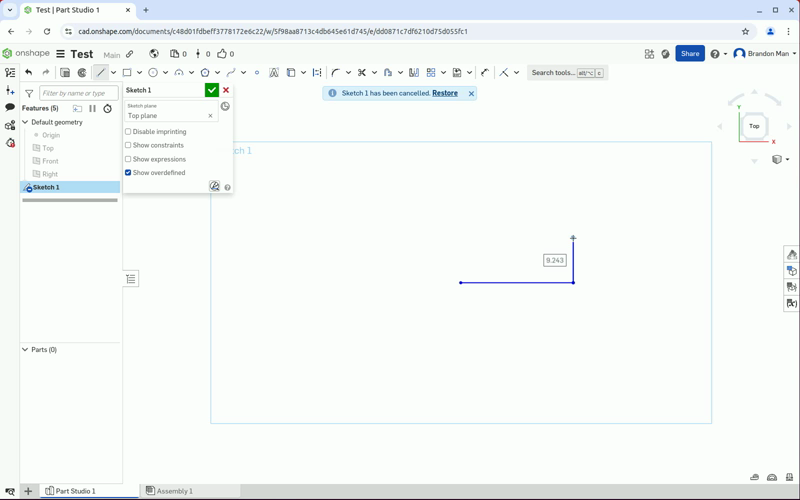
key_down(shift)
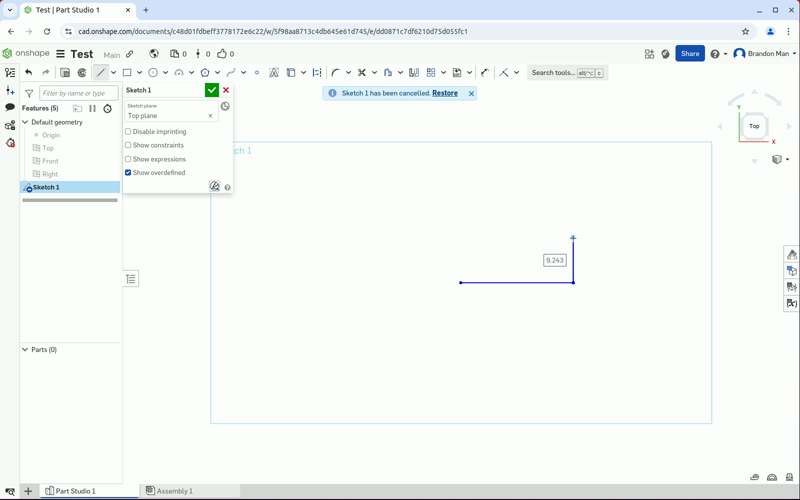
mouse_move(460, 237)
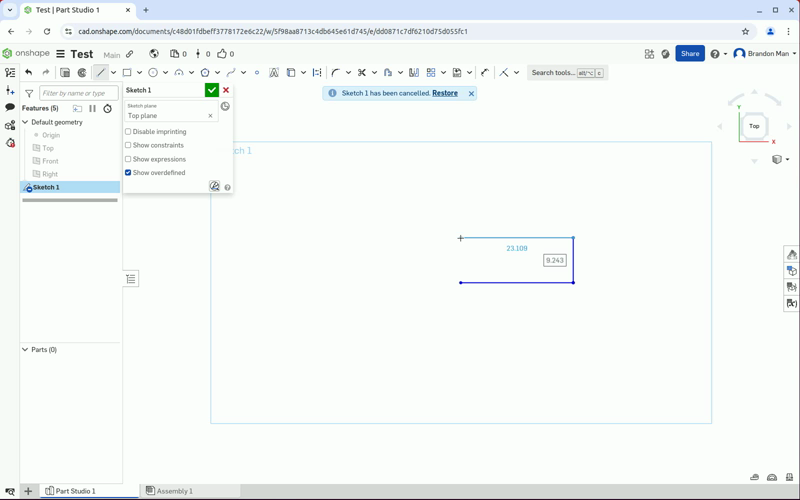
click(460, 237)
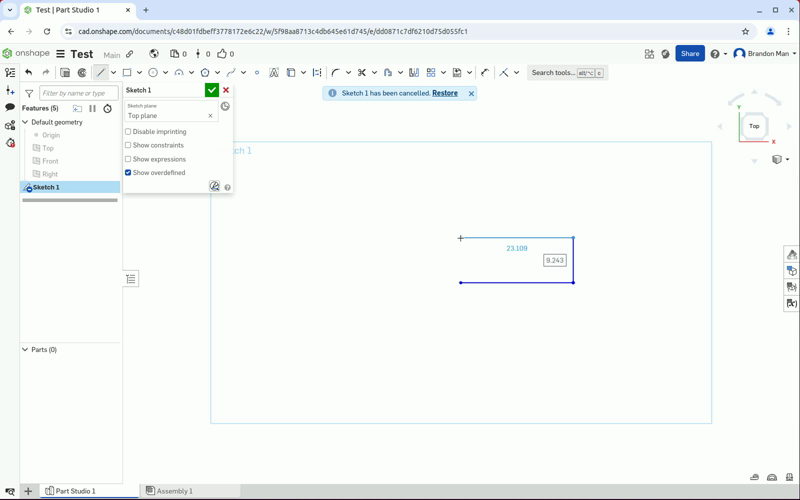
key_up(shift)
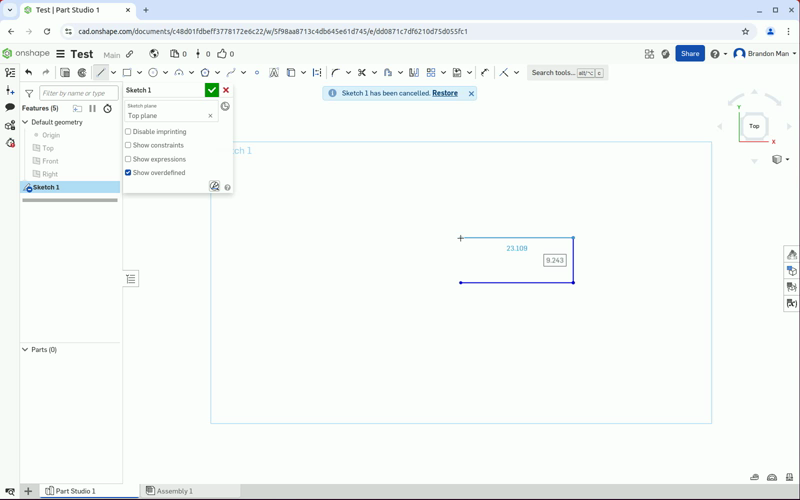
mouse_move(490, 237)
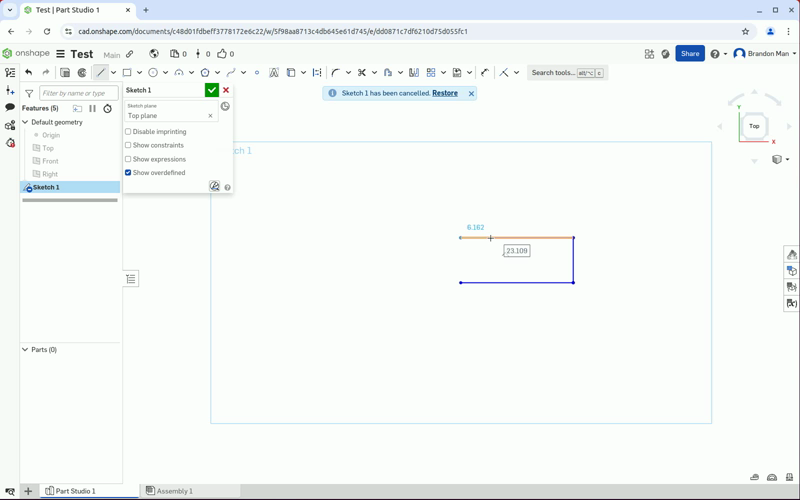
key_down(shift)
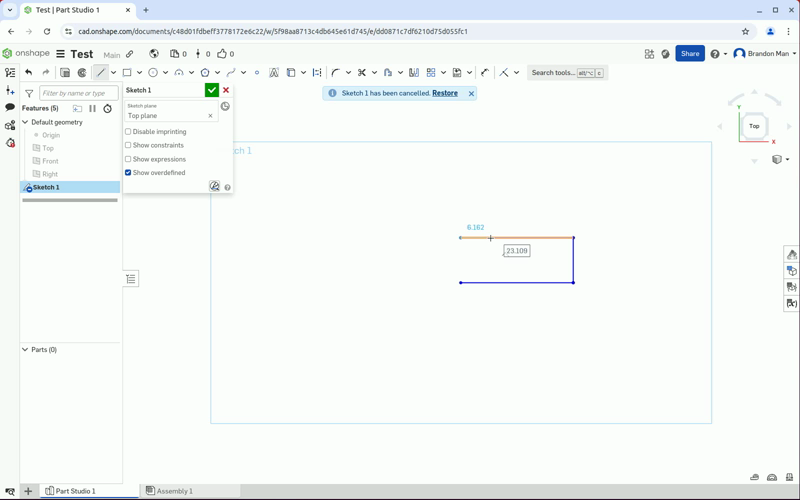
mouse_move(460, 282)
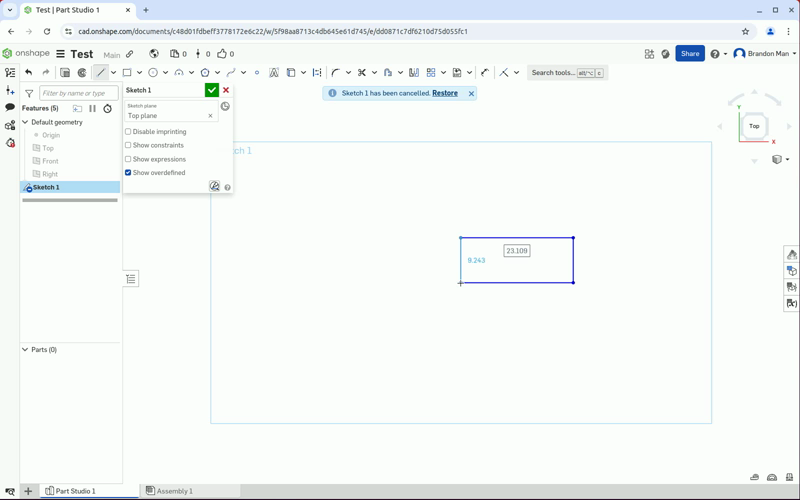
key_up(shift)
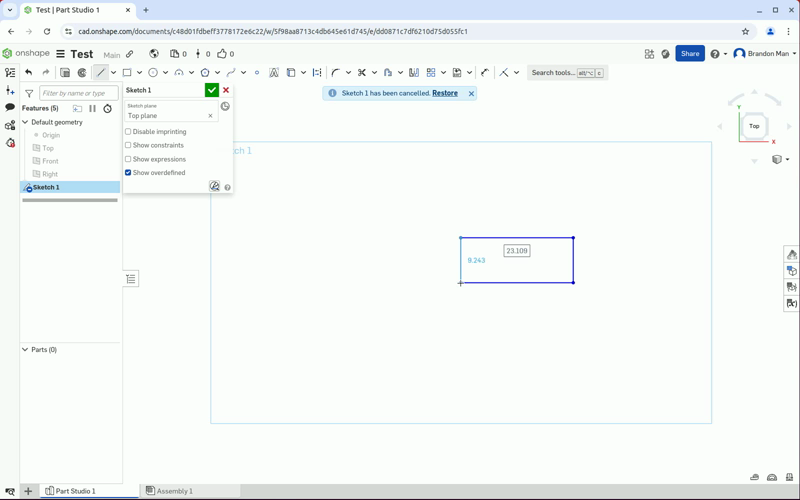
click(460, 282)
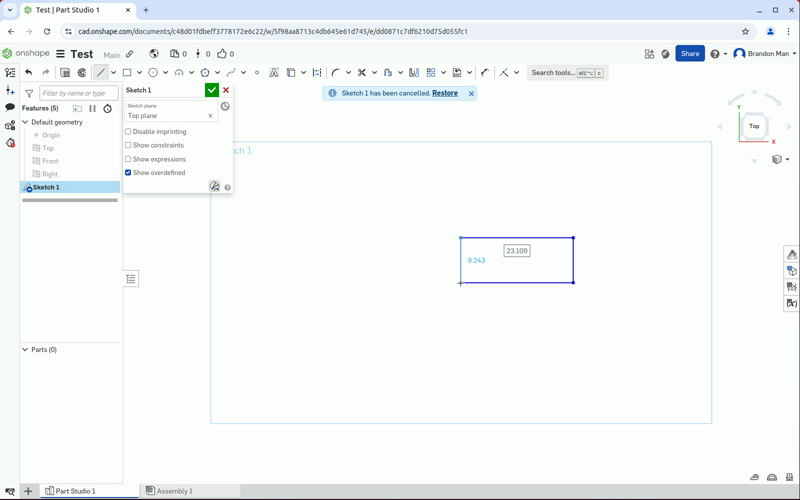
key(esc)
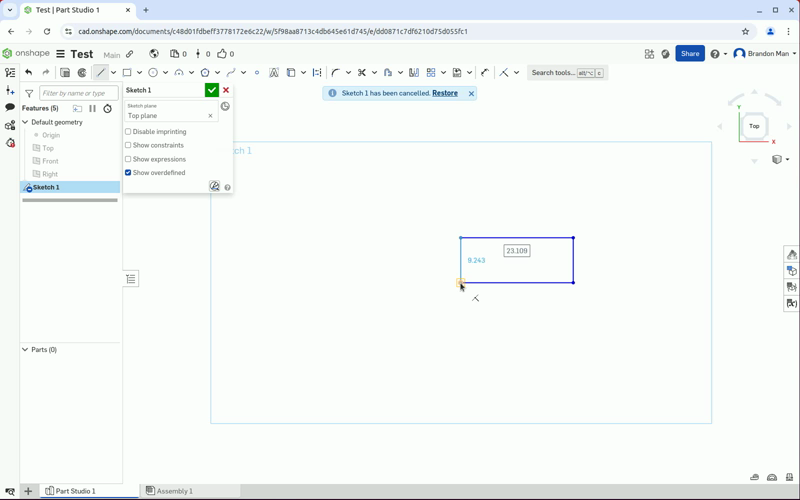
mouse_move(472, 269)
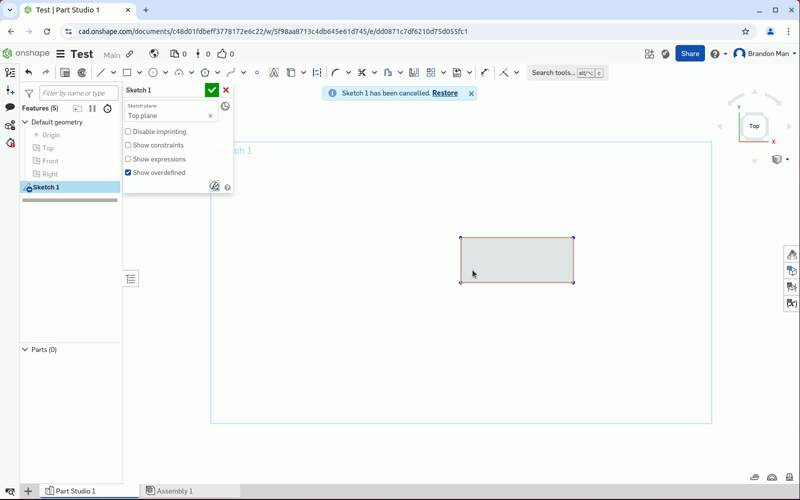
click(472, 269)
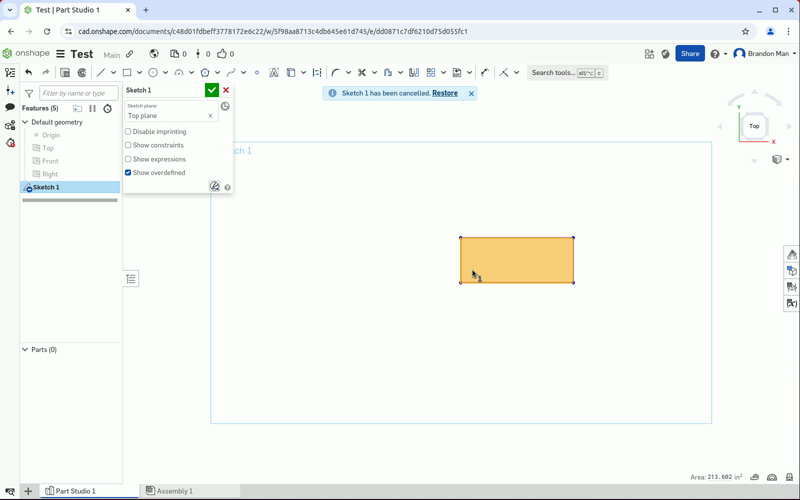
mouse_move(73, 352)
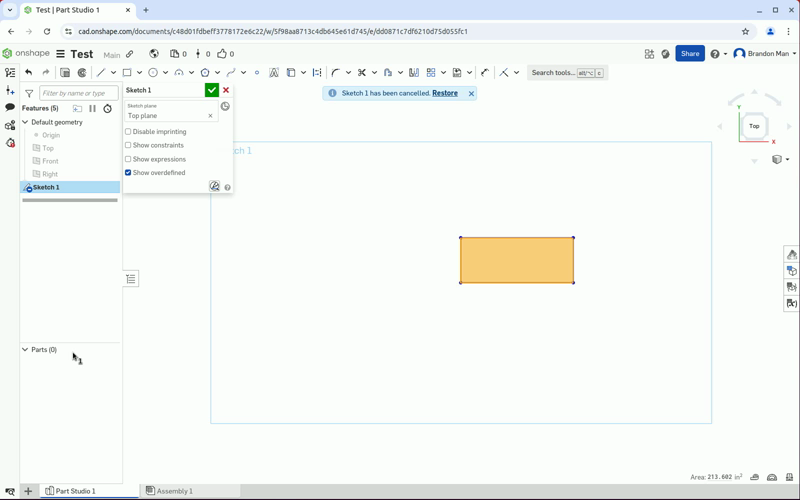
key(shift+y)
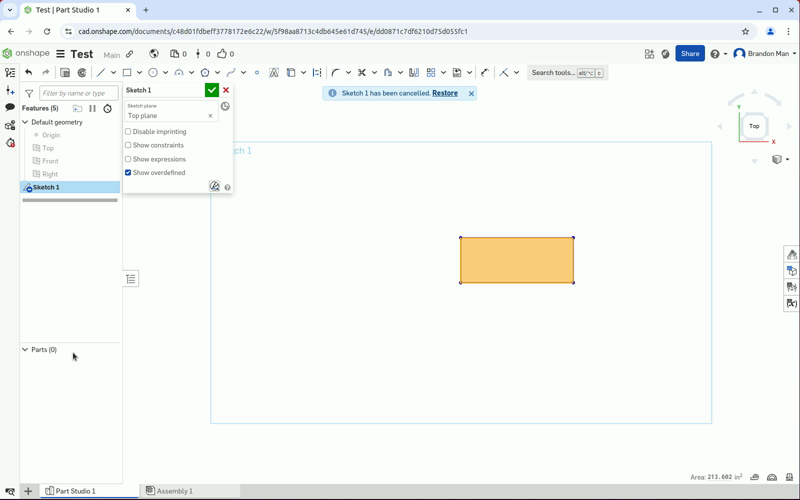
key(shift+e)
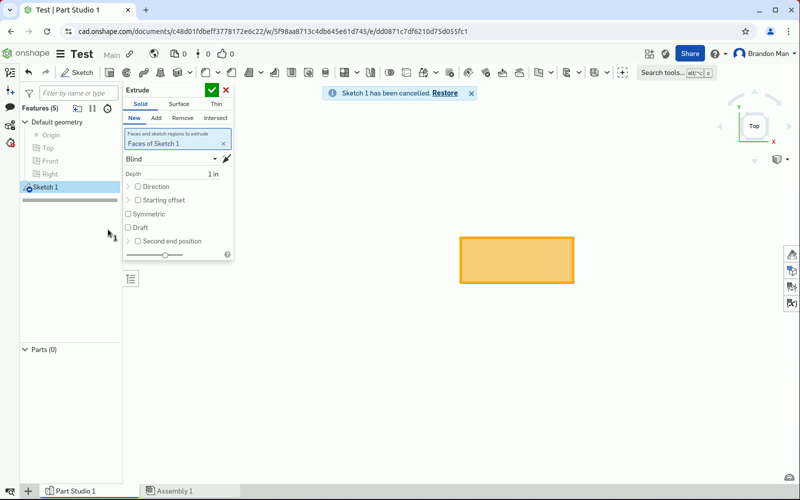
mouse_move(143, 106)
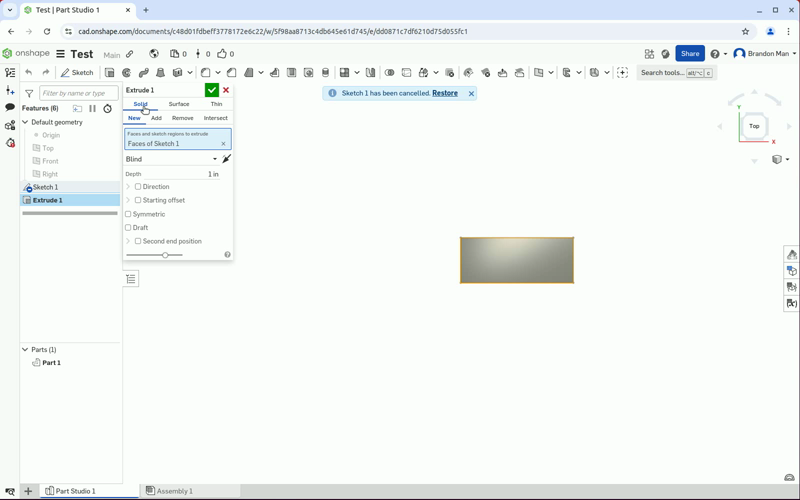
click(143, 106)
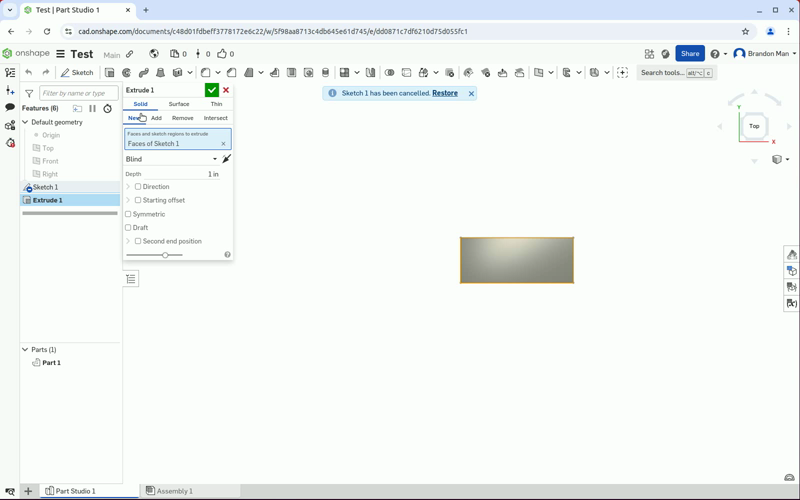
mouse_move(137, 120)
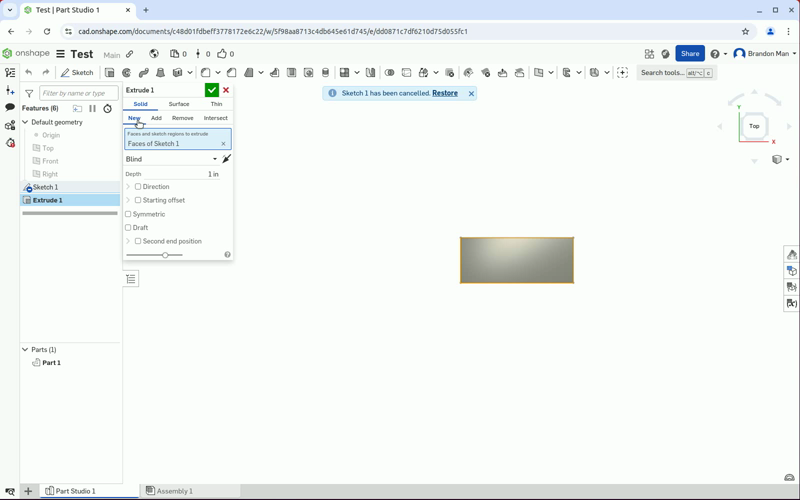
click(137, 120)
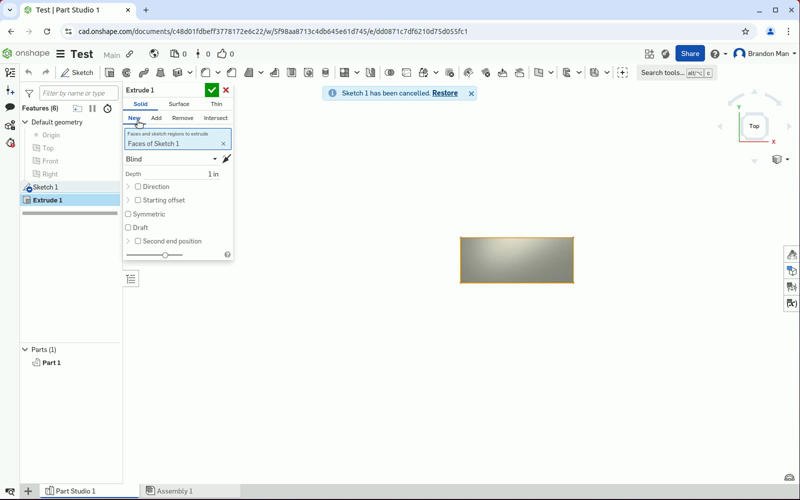
key(tab, 4)
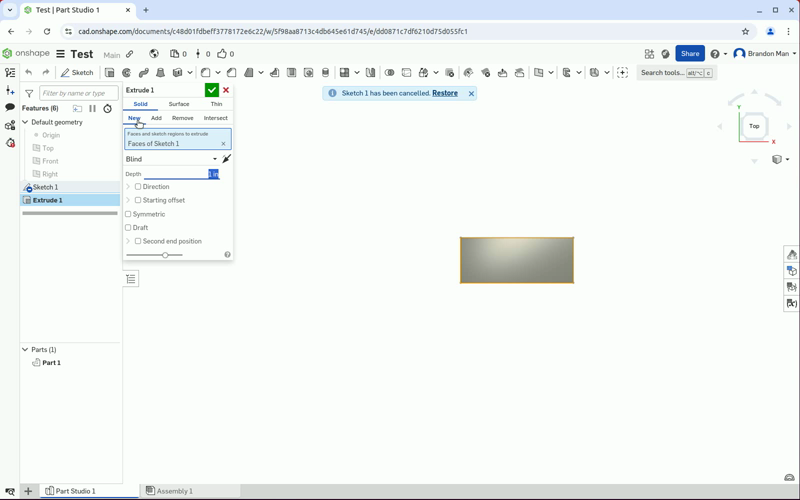
text(2.407)
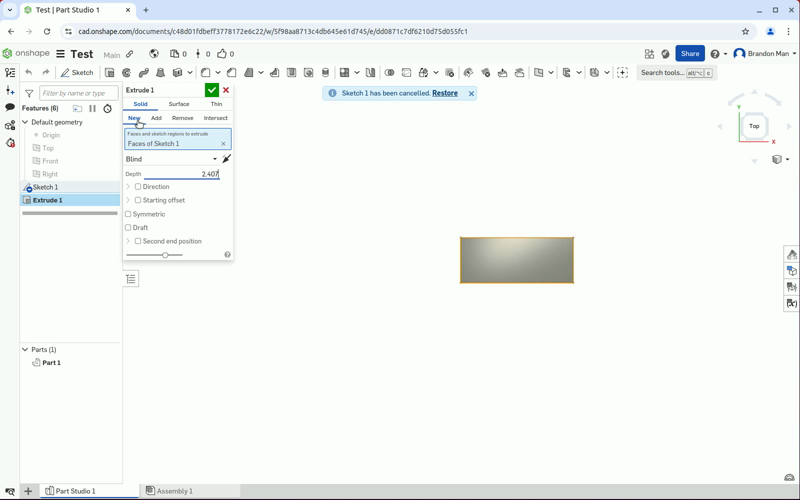
key(enter)
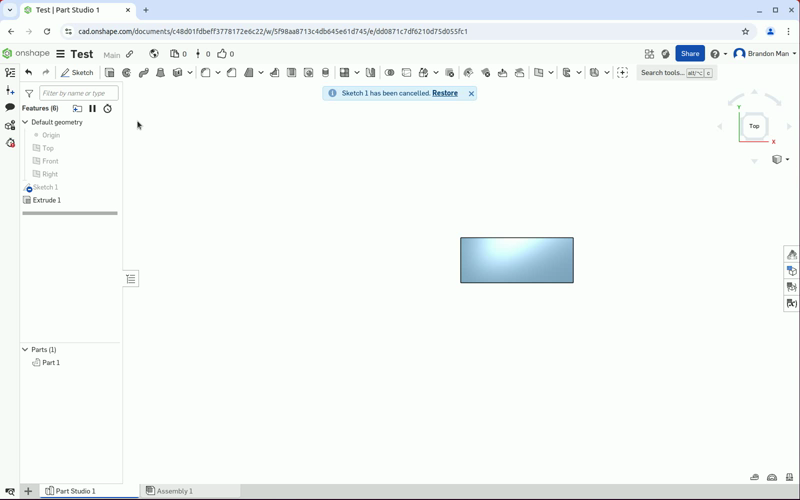
key(shift+h)
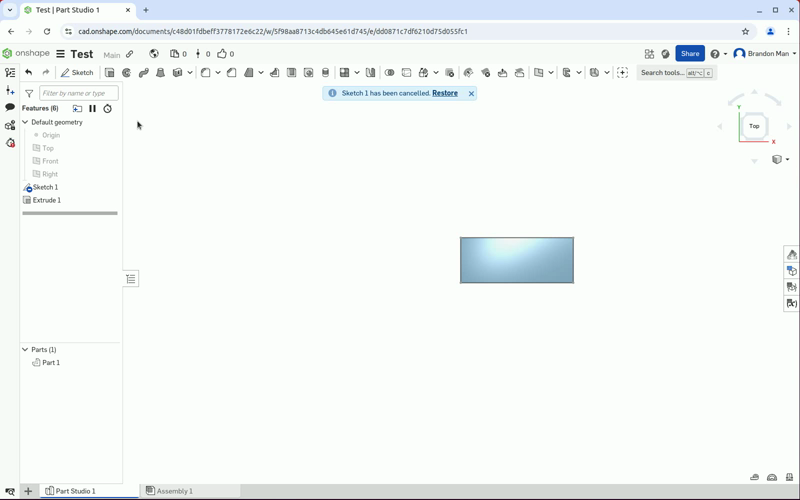
key(shift+h)
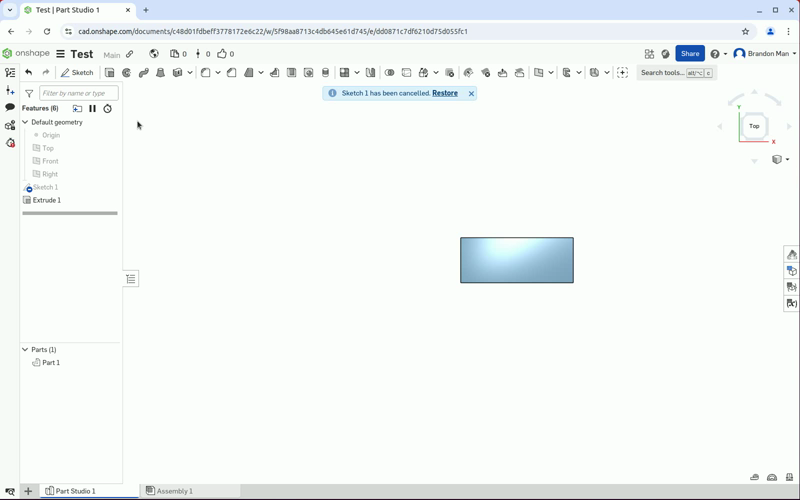
mouse_move(73, 189)
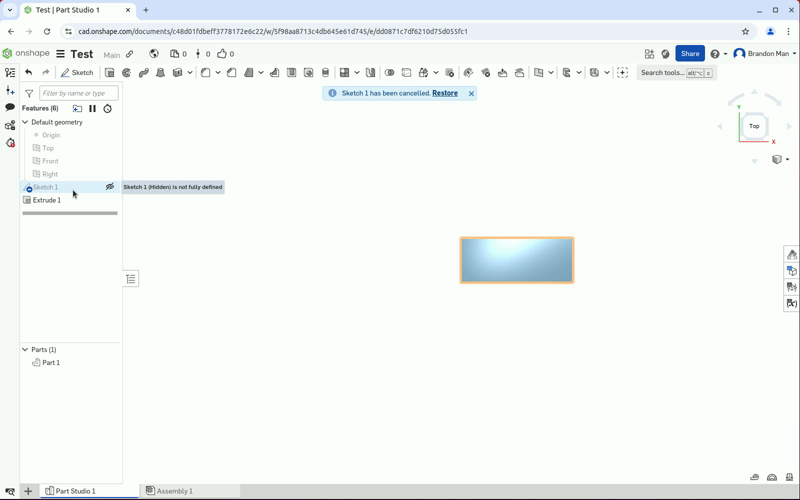
click(73, 189)
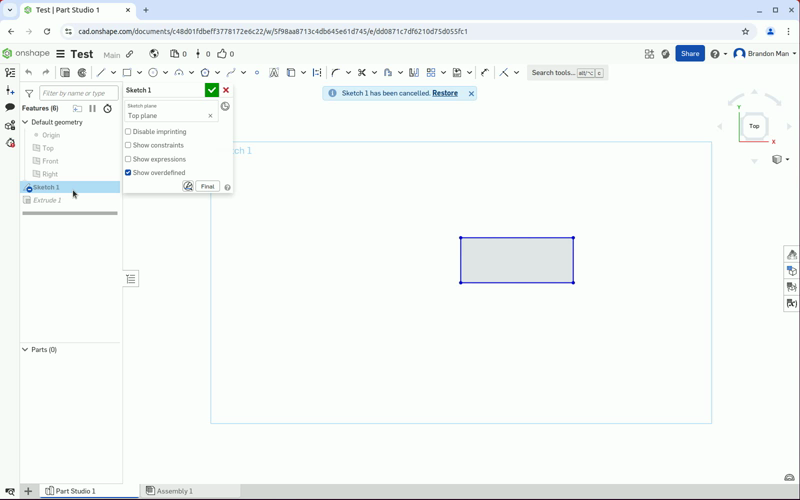
mouse_move(229, 92)
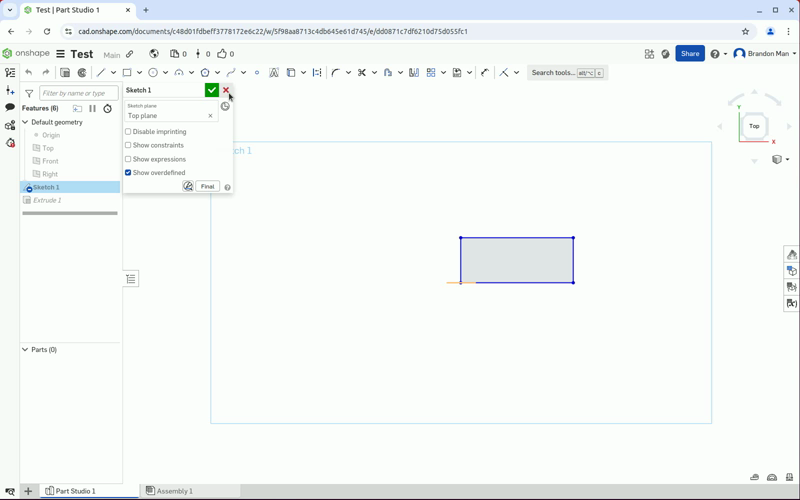
click(229, 92)
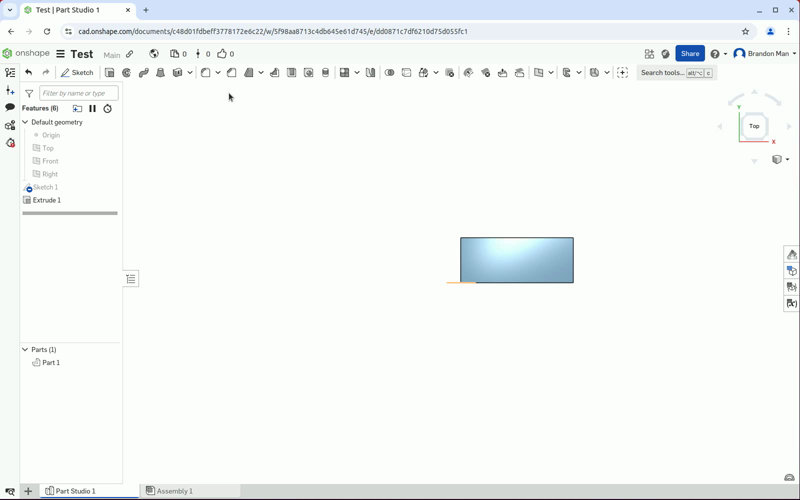
mouse_move(73, 352)
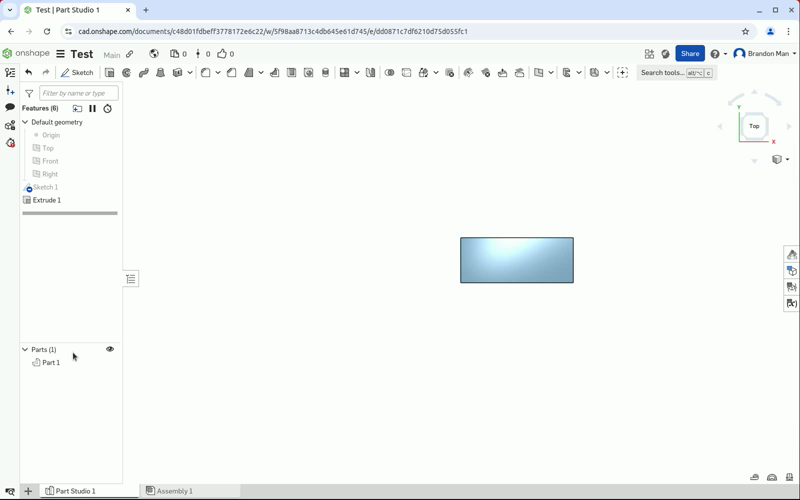
key(y)
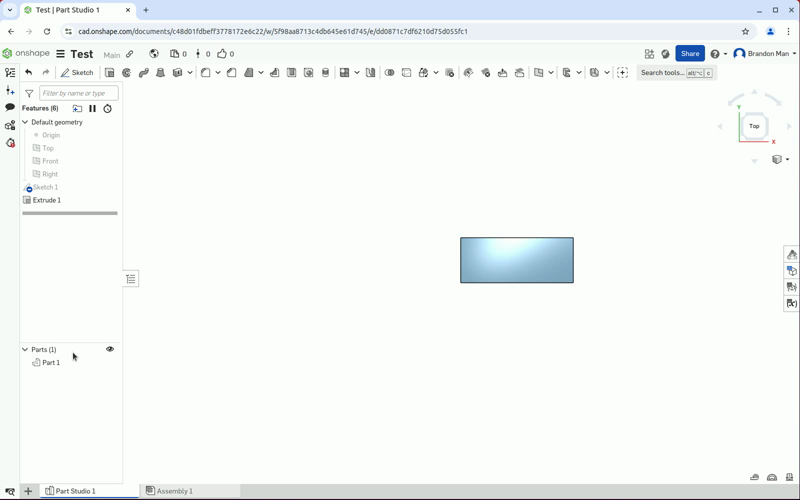
key(shift+p)
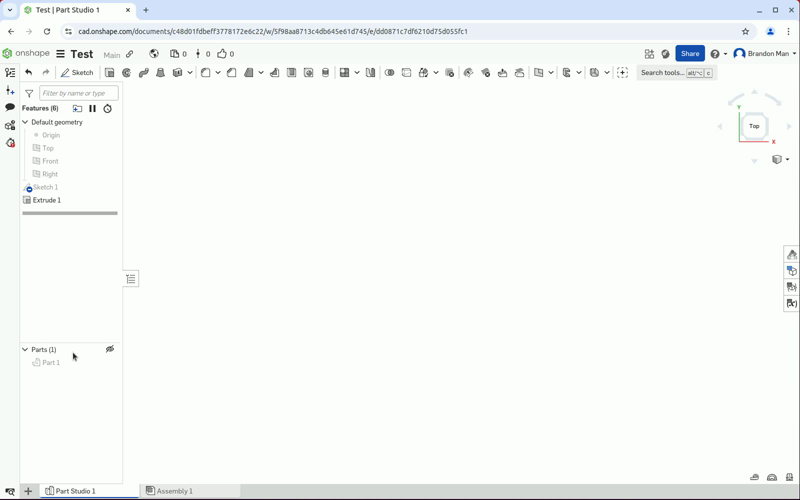
key(space)
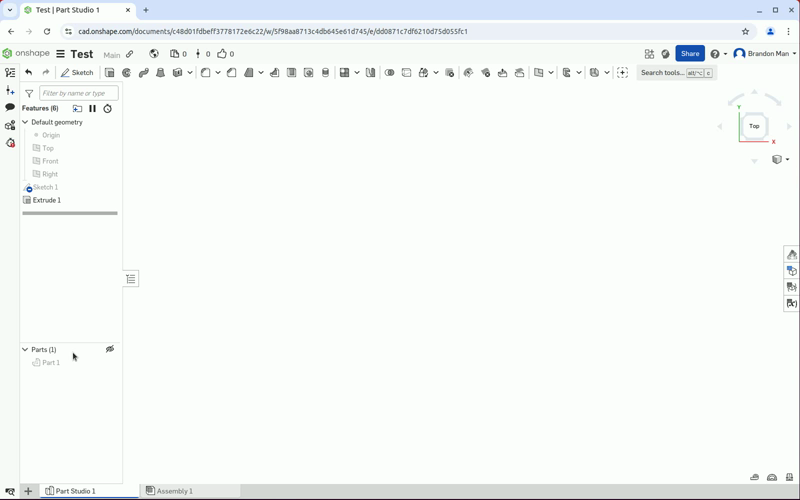
key_down(shift)
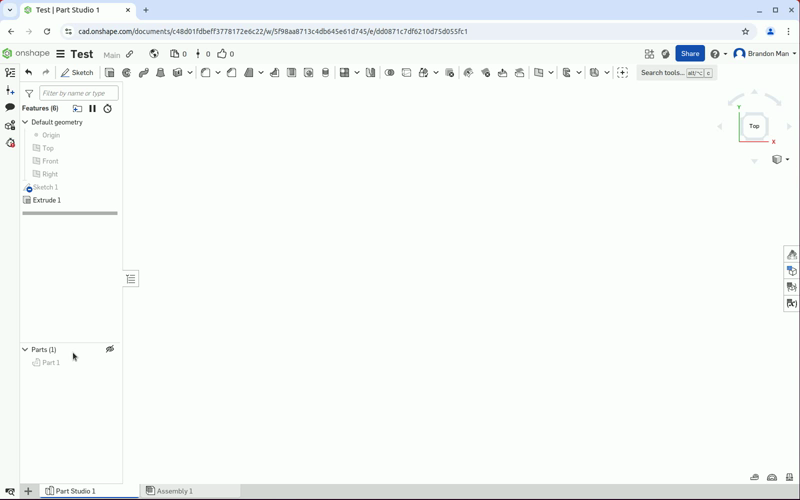
key(up)
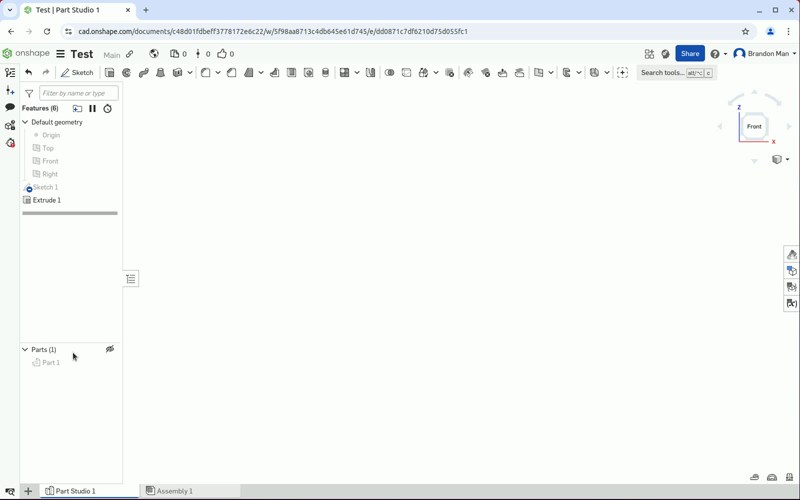
key_up(shift)
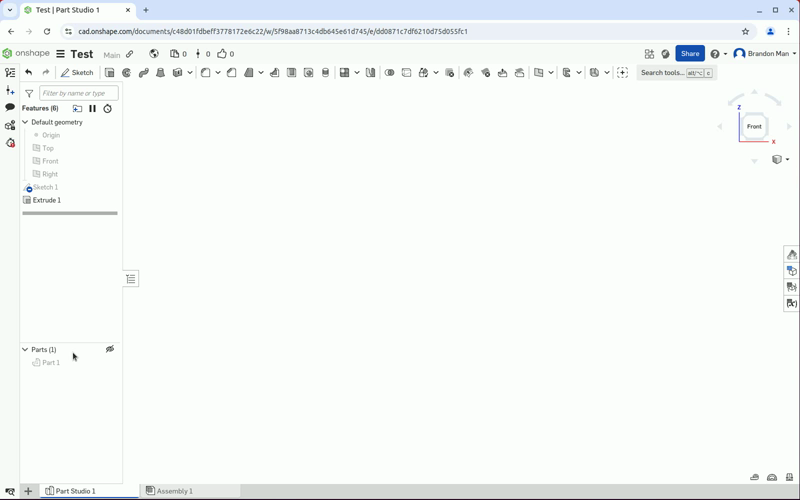
mouse_move(73, 352)
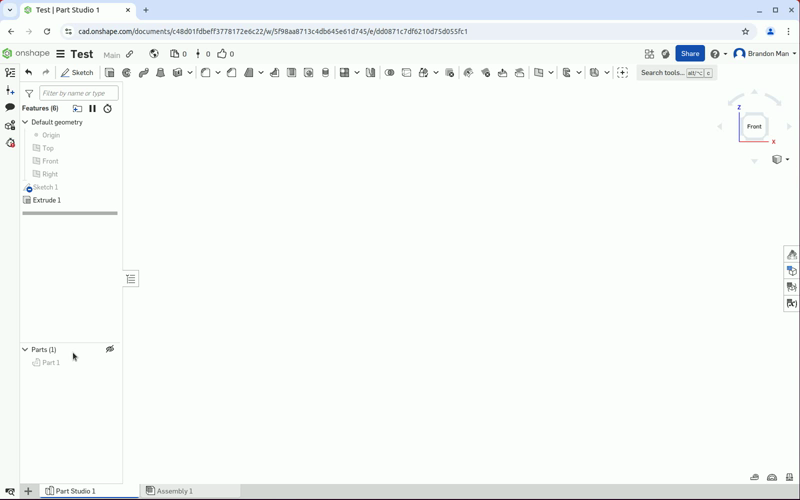
key(shift+y)
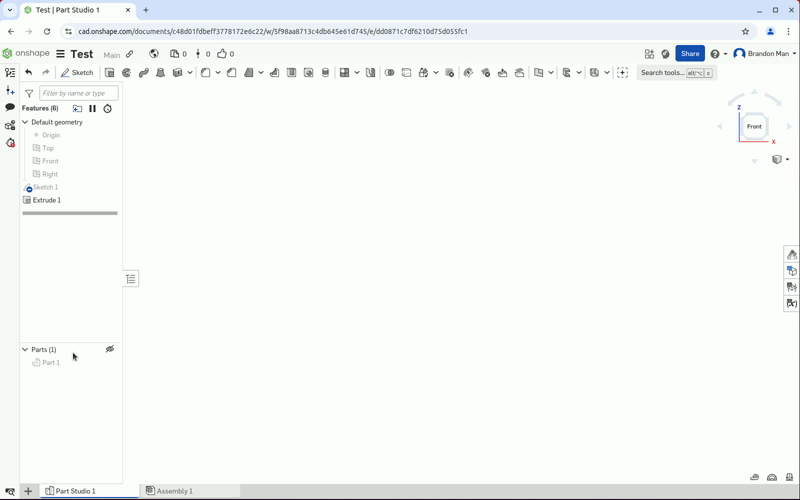
key(shift+s)
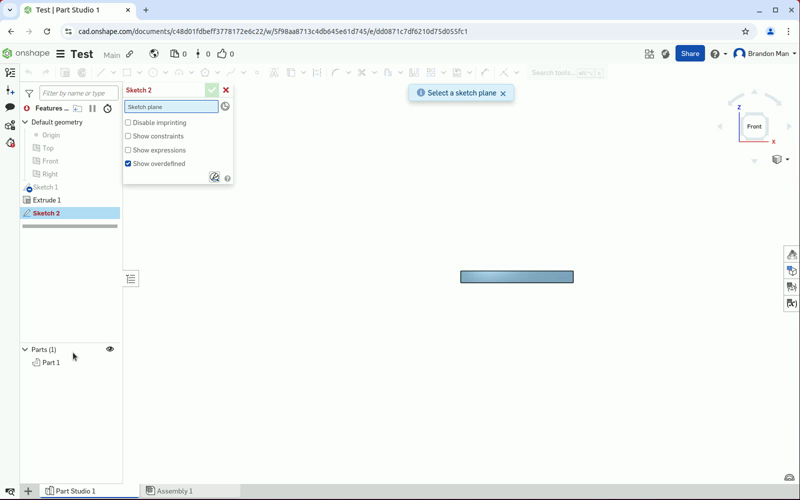
mouse_move(73, 163)
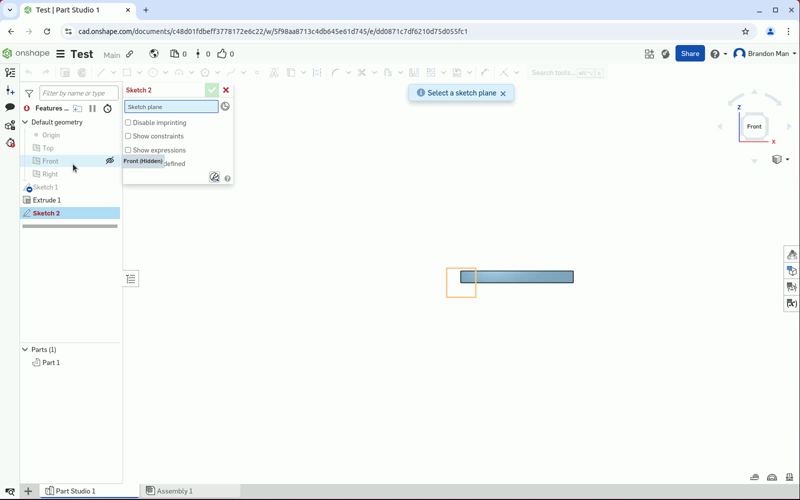
click(73, 163)
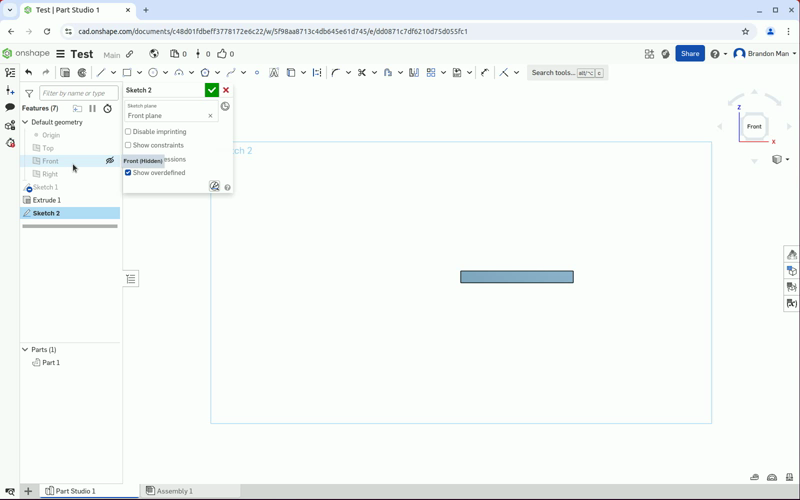
mouse_move(73, 352)
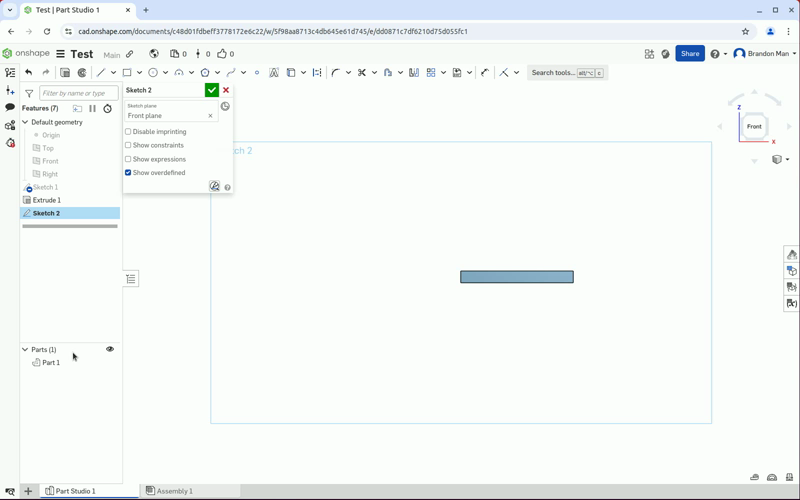
key(y)
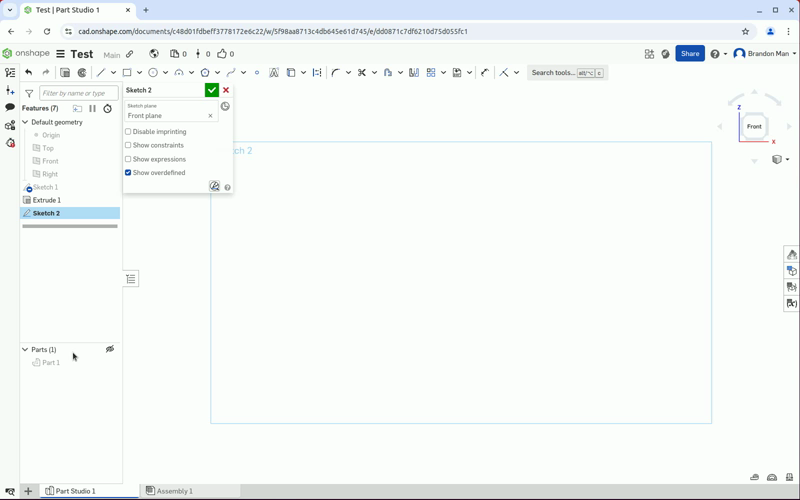
key(l)
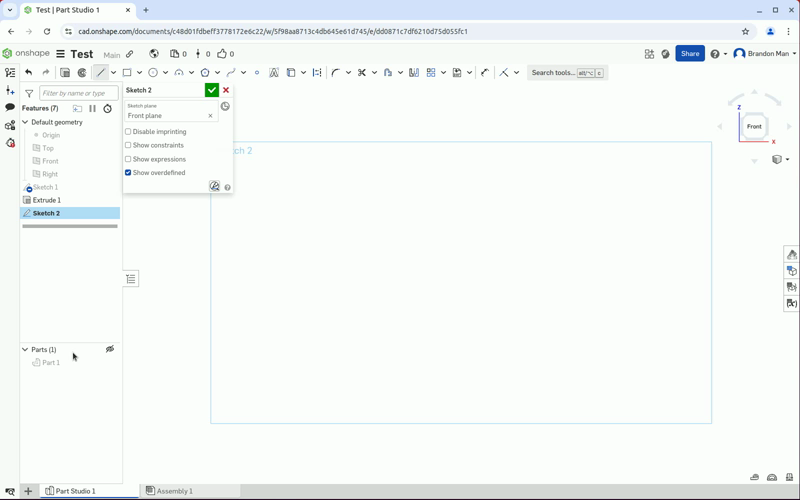
key_down(shift)
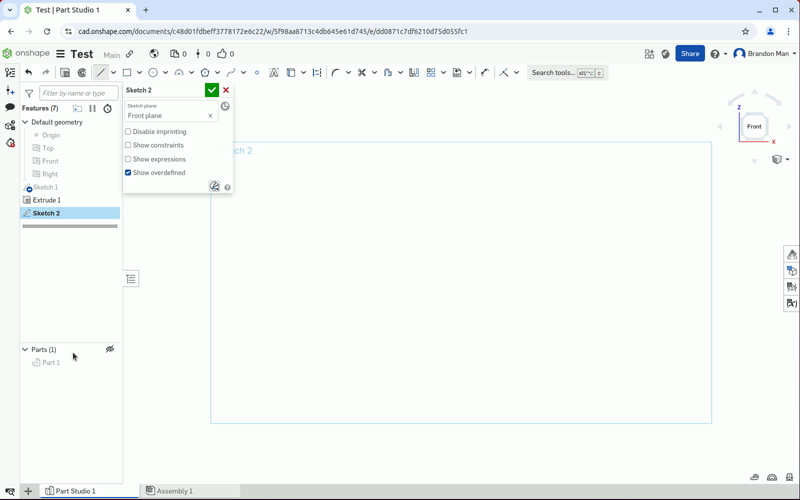
mouse_move(494, 271)
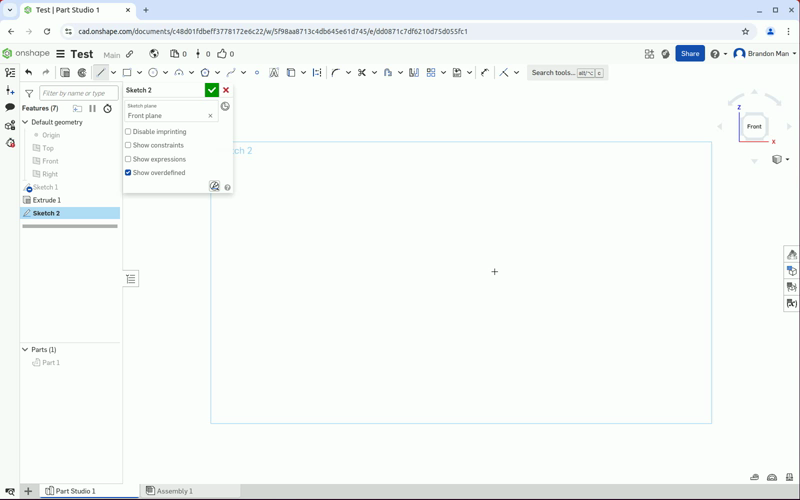
click(494, 271)
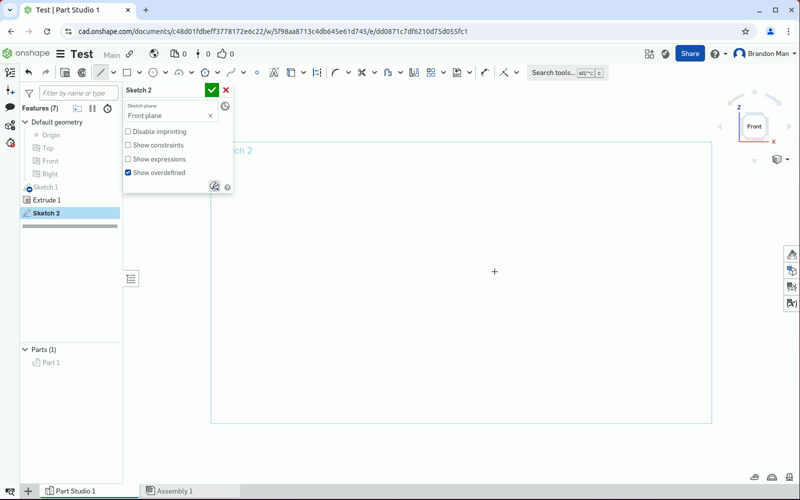
key_up(shift)
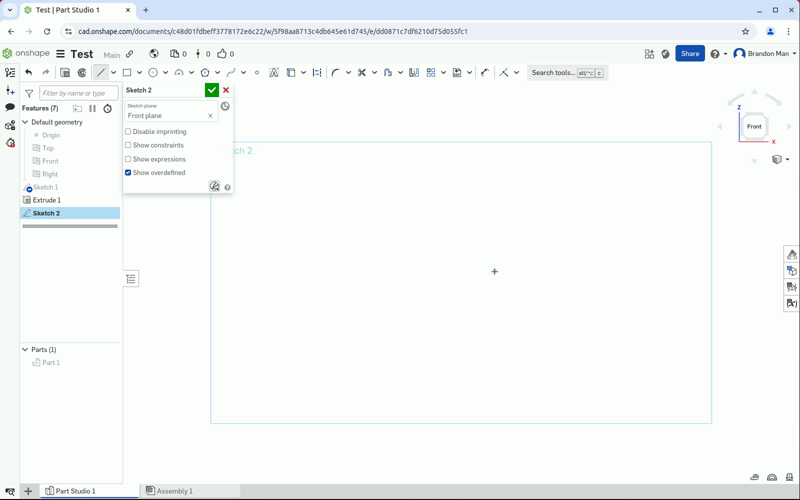
key_down(shift)
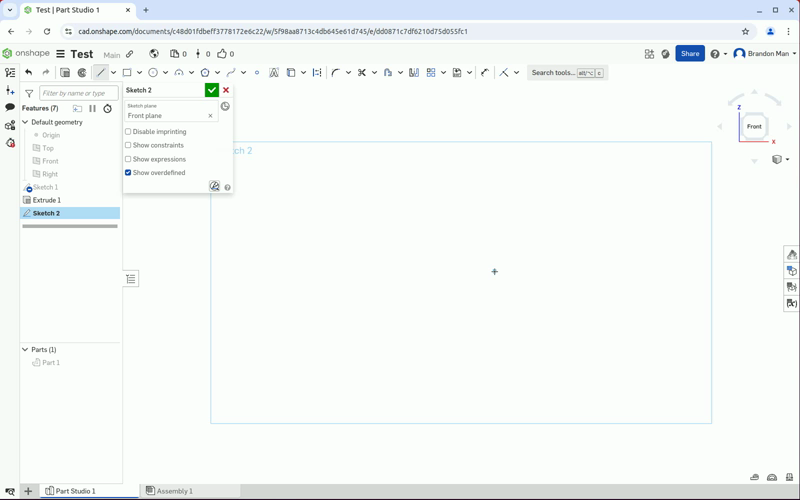
mouse_move(524, 271)
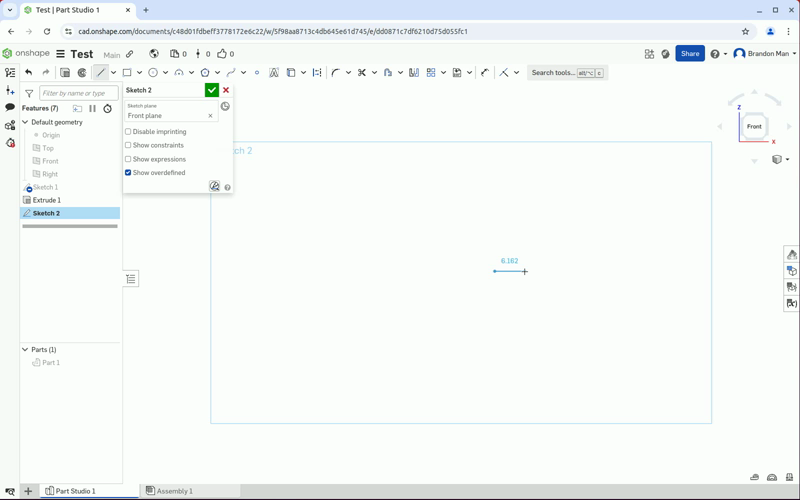
mouse_move(540, 271)
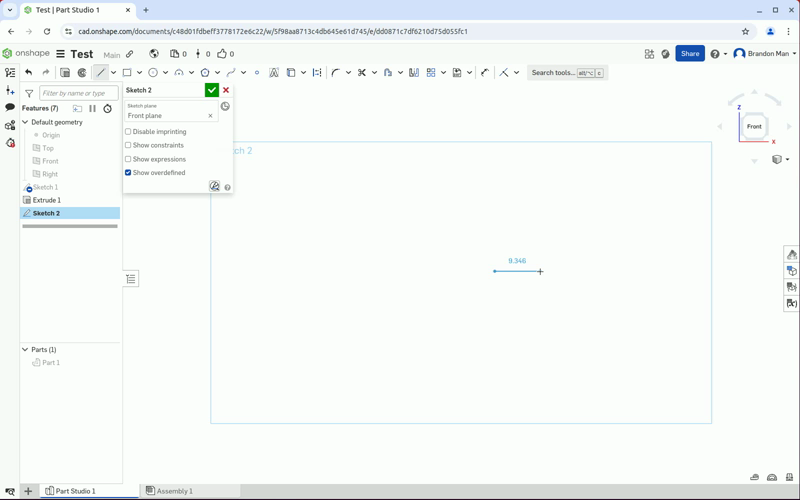
click(540, 271)
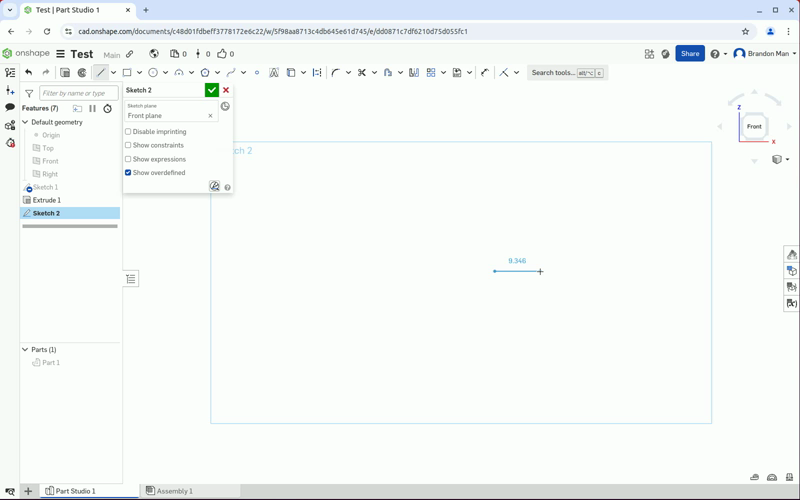
key_up(shift)
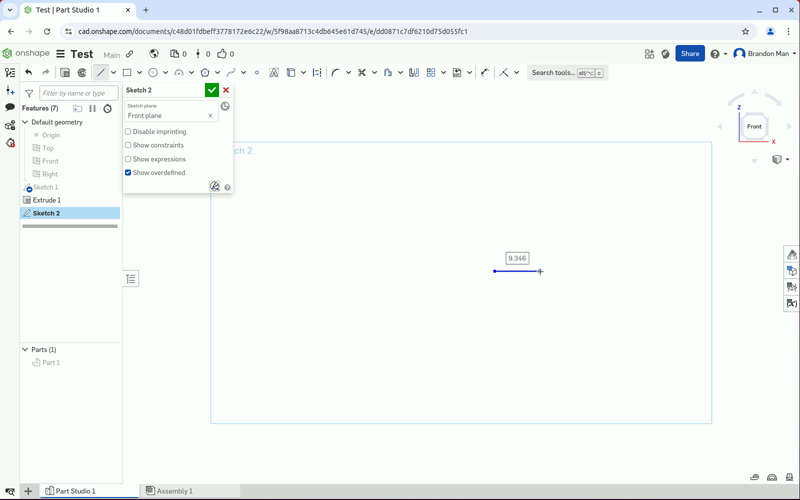
key_down(shift)
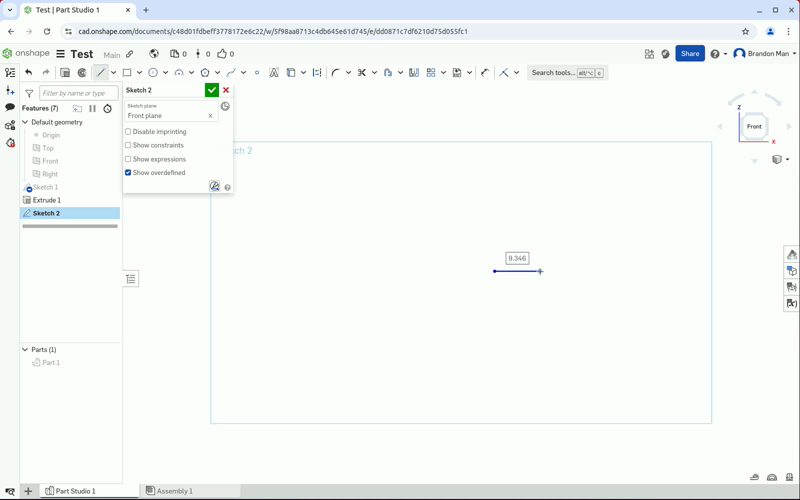
mouse_move(570, 271)
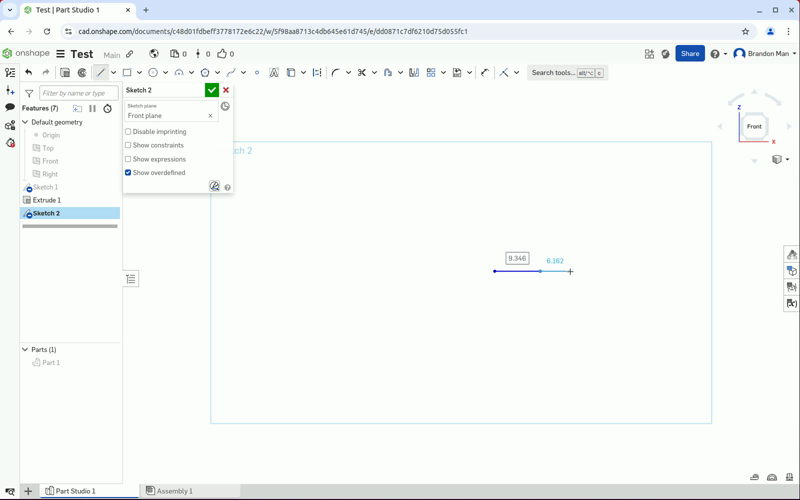
mouse_move(540, 242)
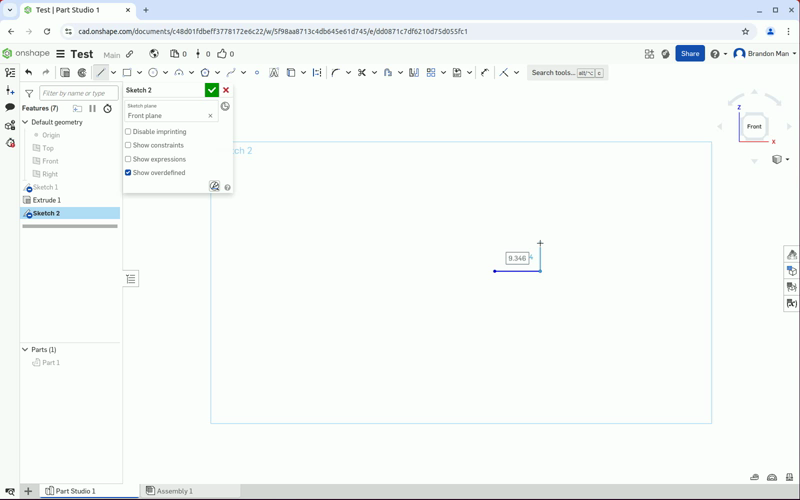
click(540, 242)
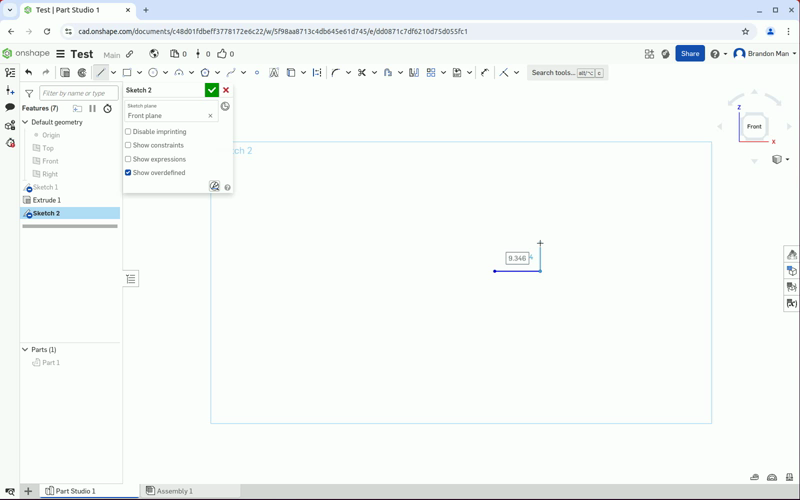
key_up(shift)
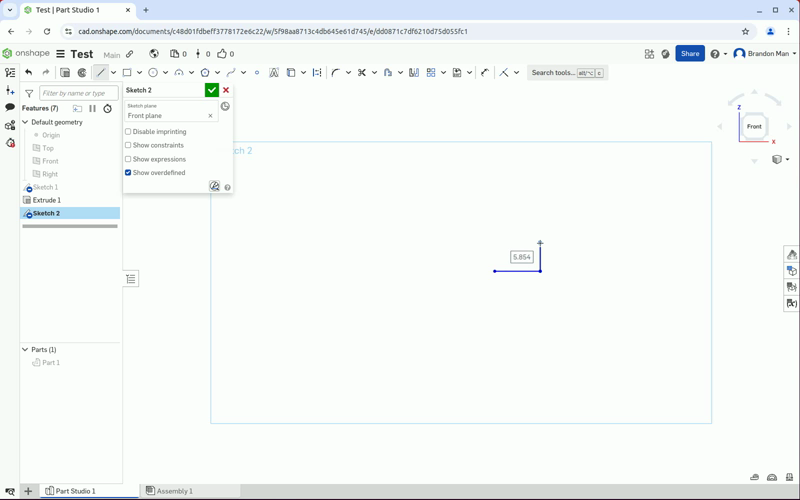
key(esc)
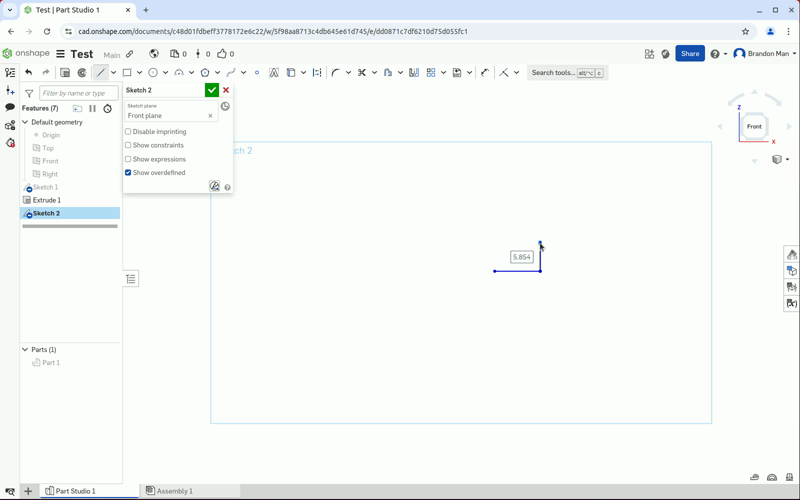
key(a)
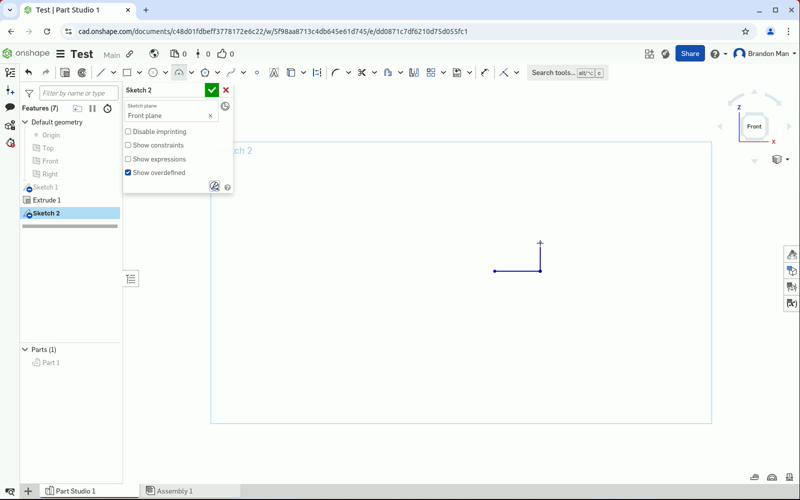
mouse_move(540, 242)
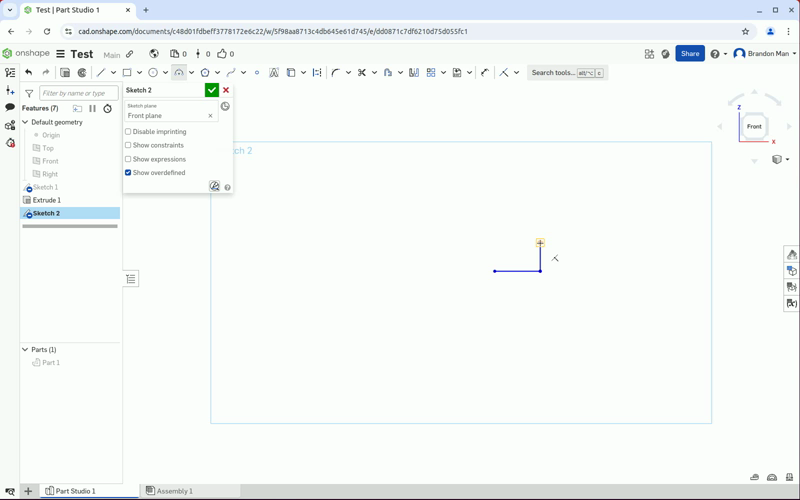
click(540, 242)
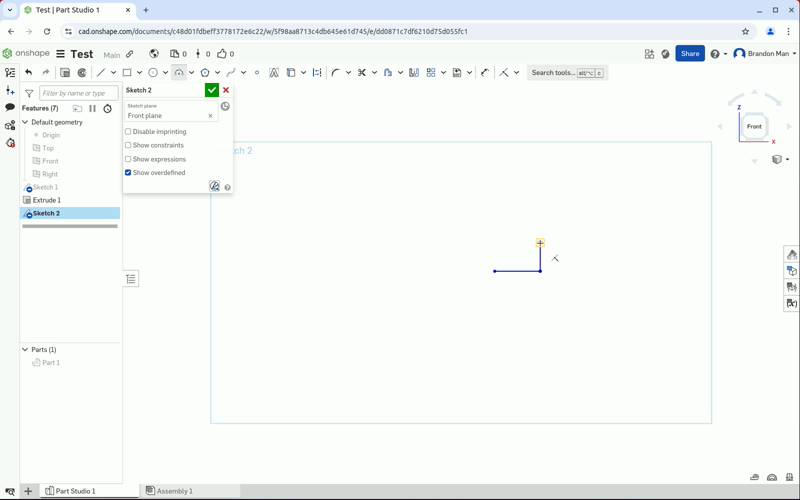
key_down(shift)
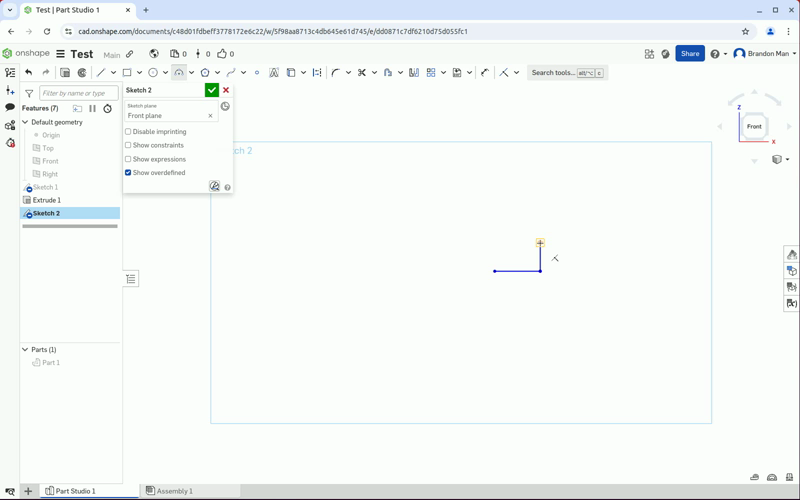
mouse_move(494, 242)
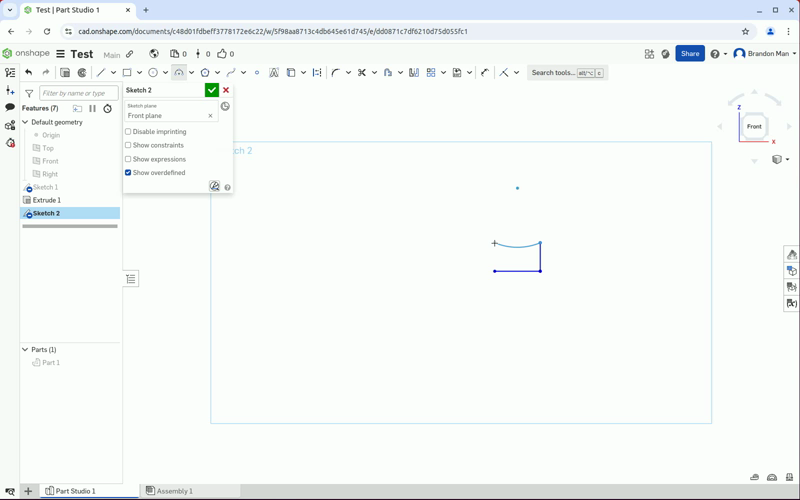
click(494, 242)
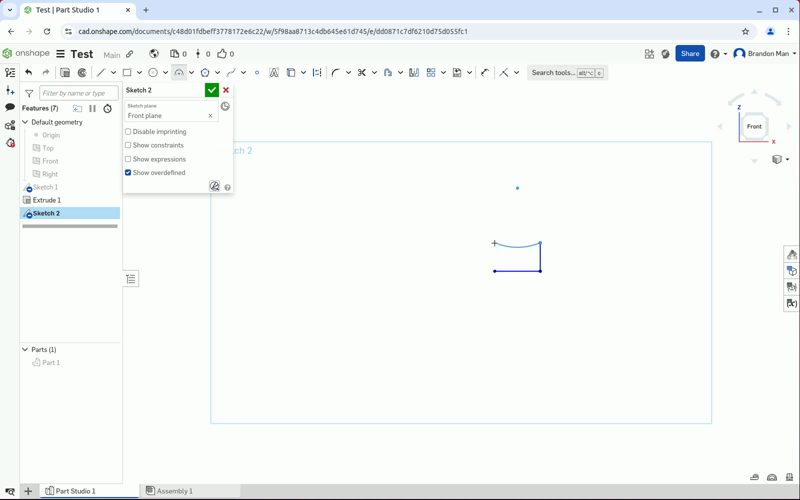
mouse_move(517, 220)
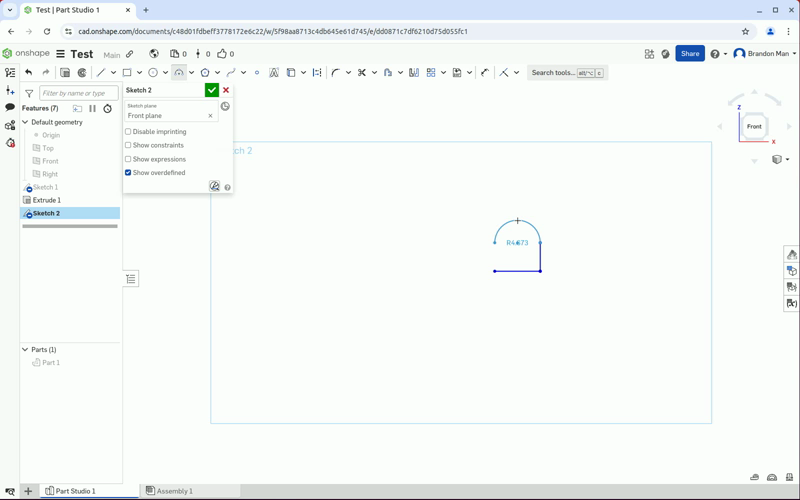
click(517, 220)
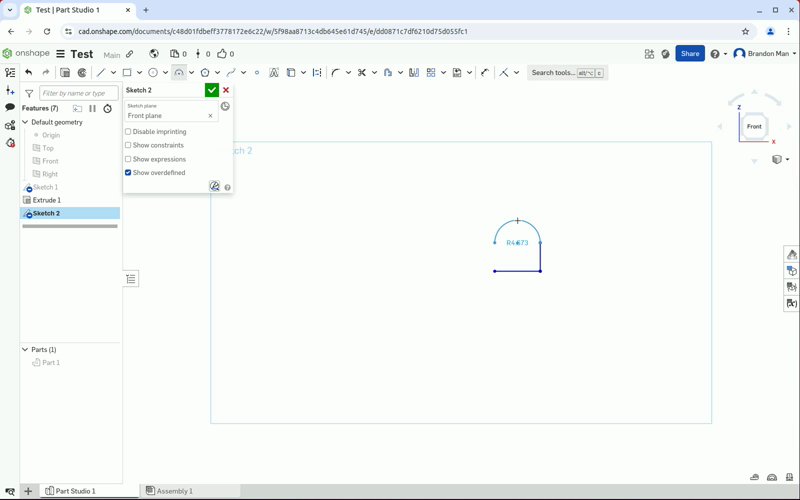
key_up(shift)
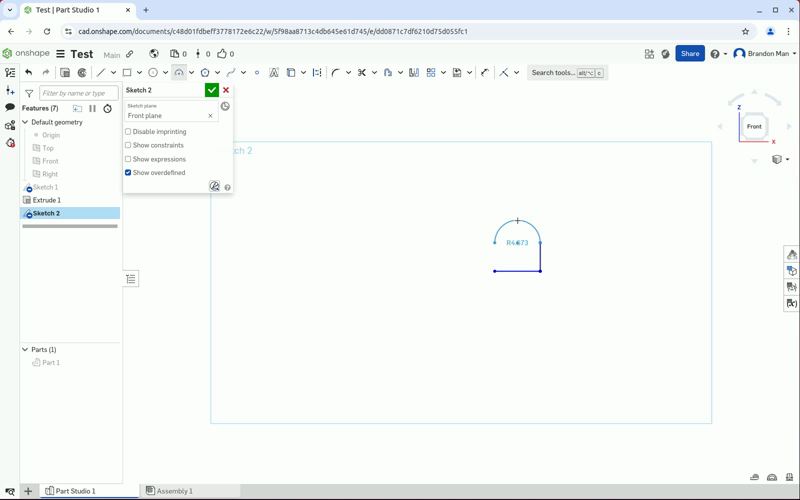
key(esc)
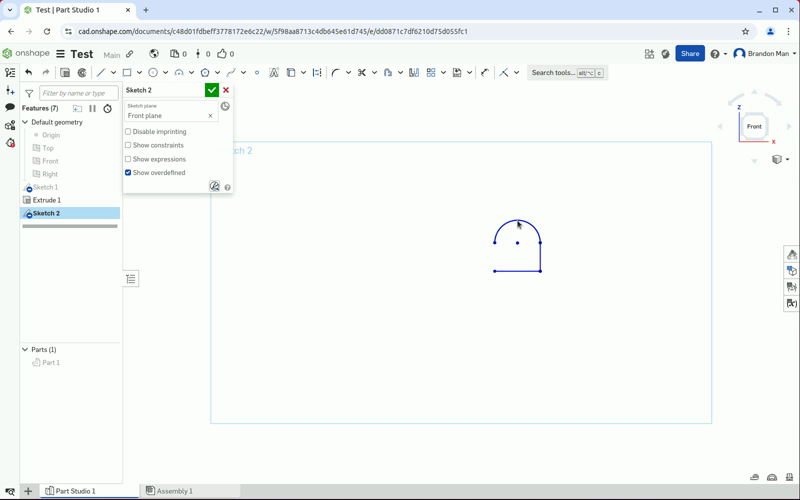
key(l)
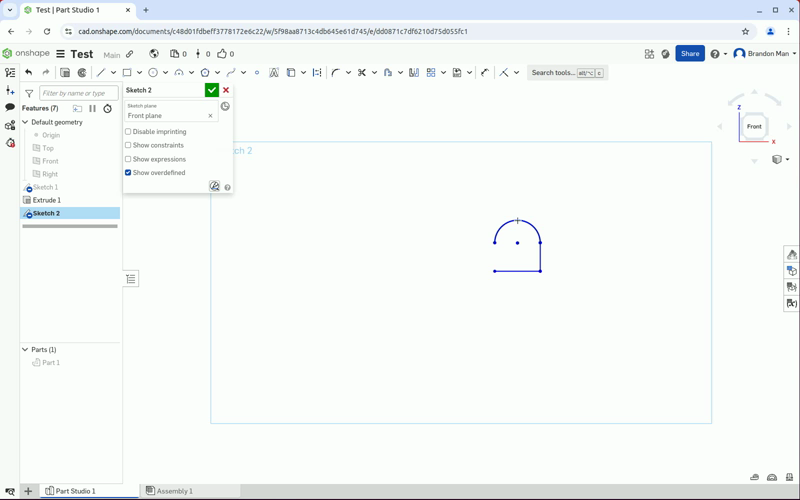
mouse_move(494, 242)
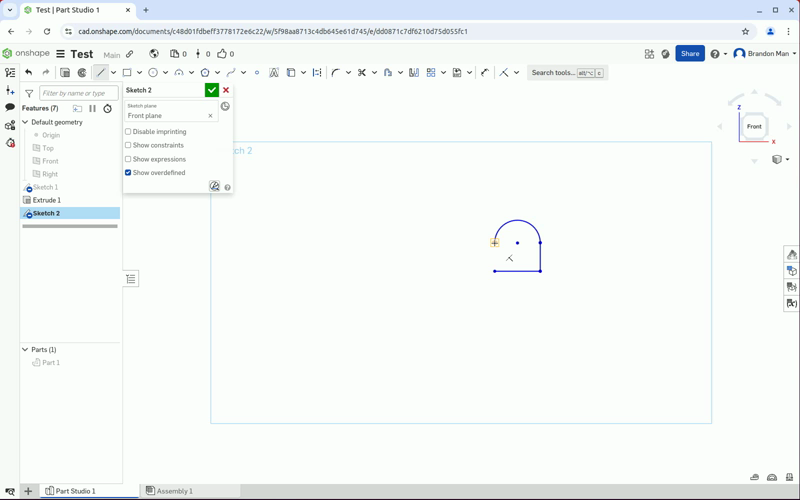
click(494, 242)
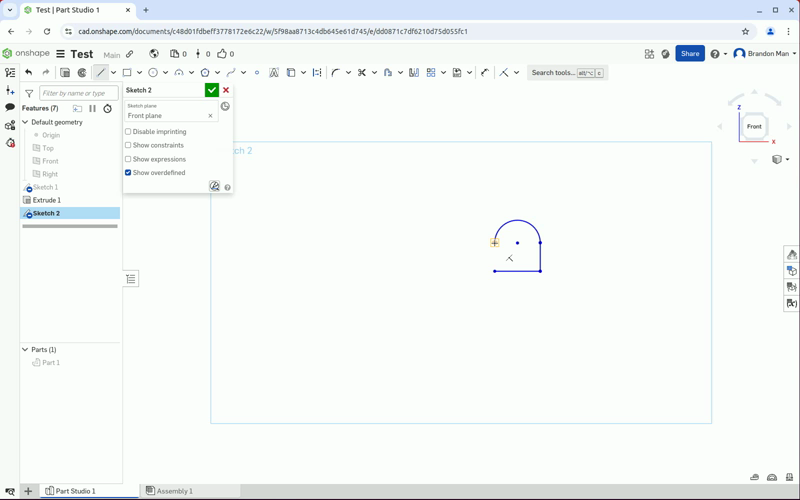
mouse_move(524, 242)
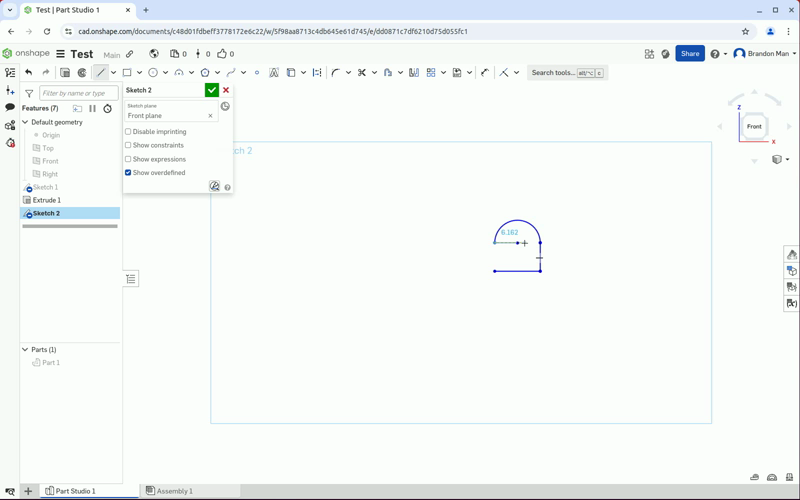
key_down(shift)
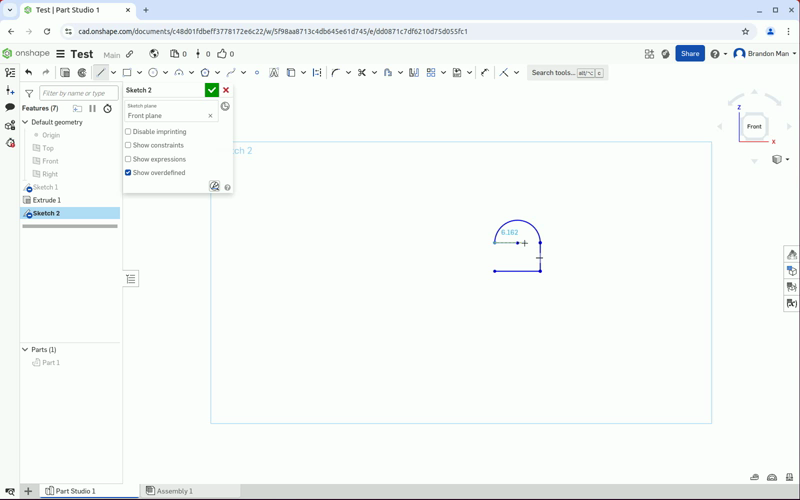
mouse_move(494, 271)
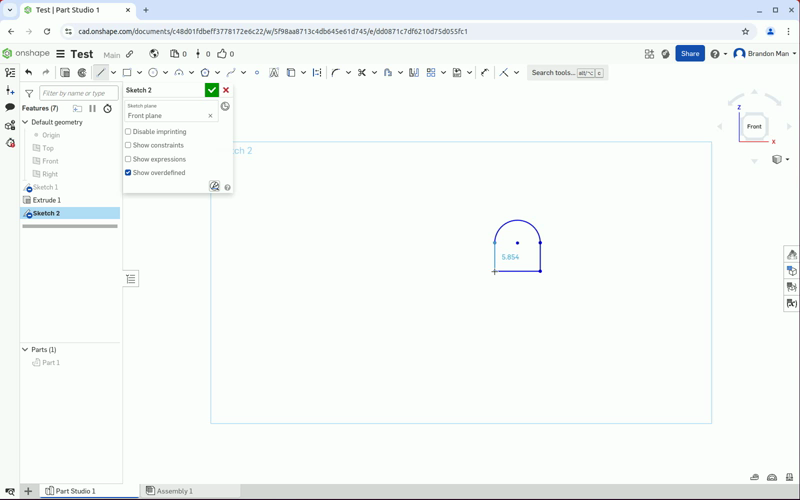
key_up(shift)
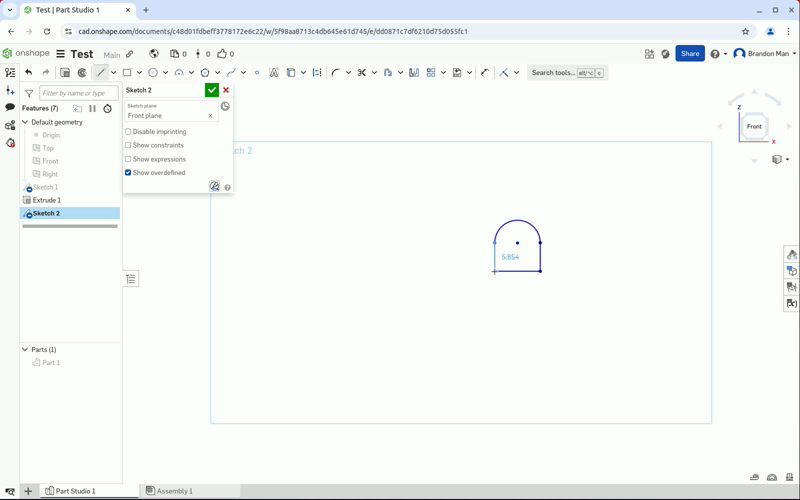
click(494, 271)
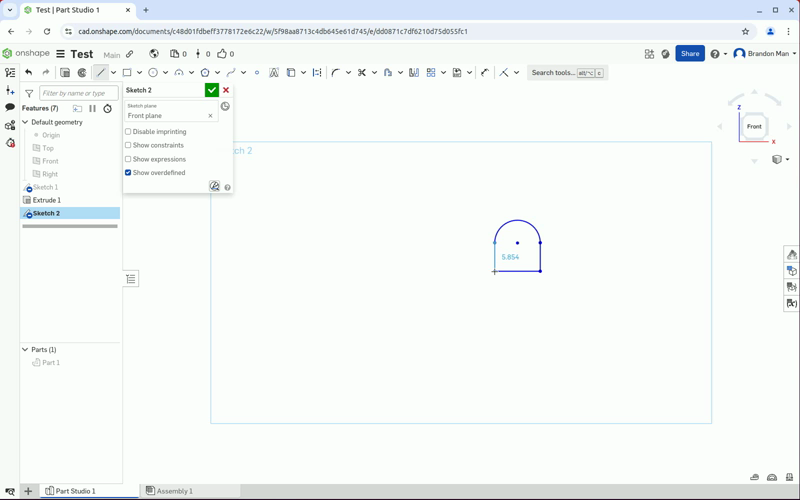
key(esc)
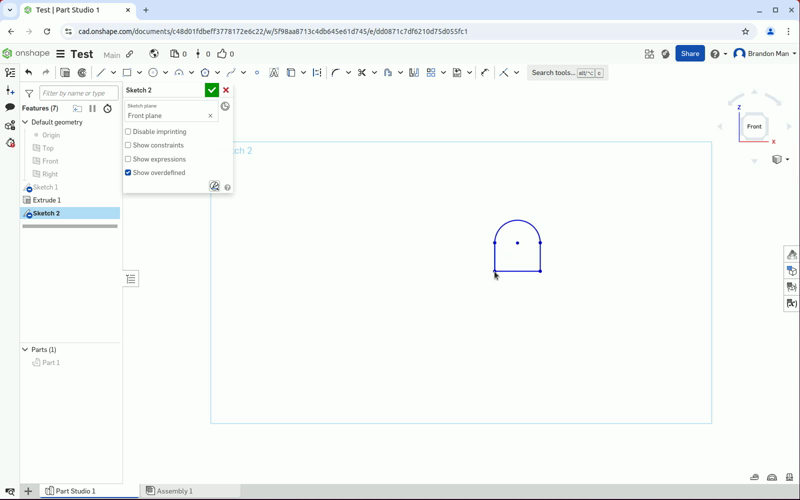
mouse_move(518, 244)
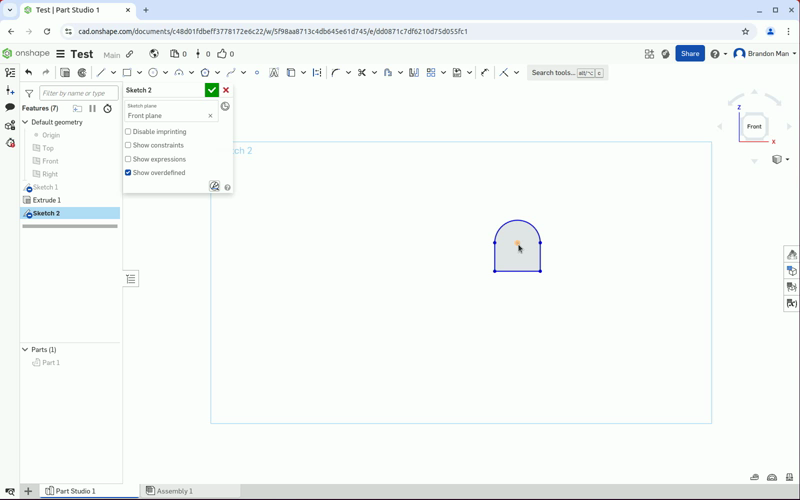
click(518, 244)
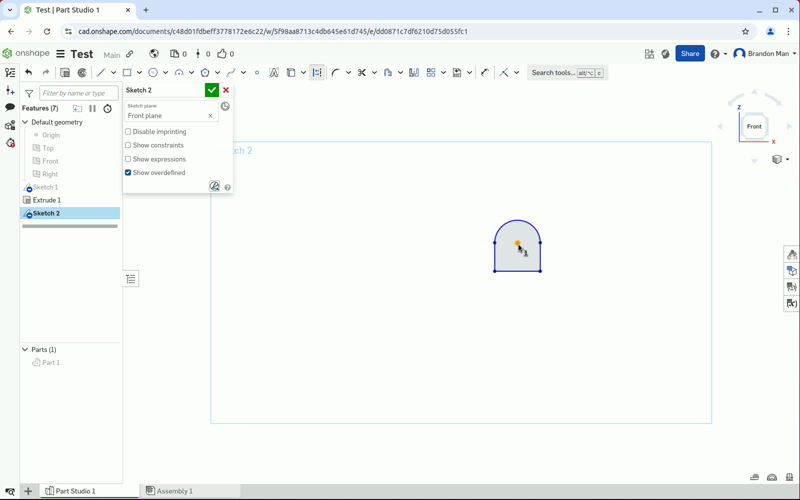
mouse_move(73, 352)
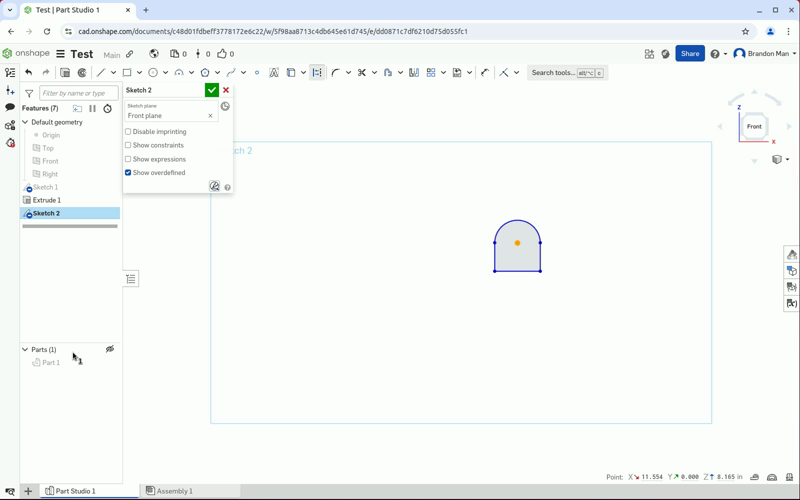
key(shift+y)
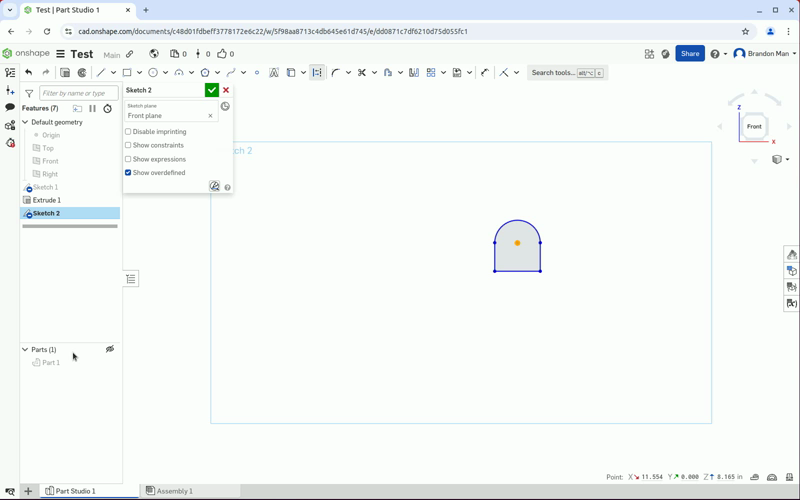
key(shift+e)
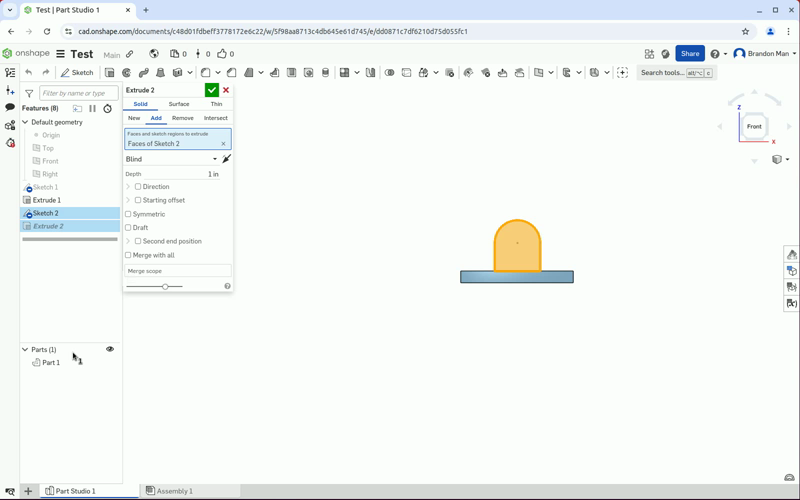
mouse_move(143, 106)
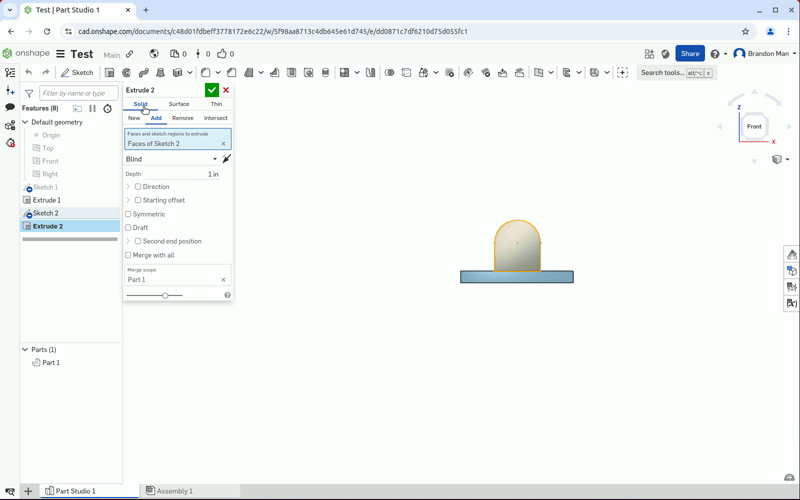
click(143, 106)
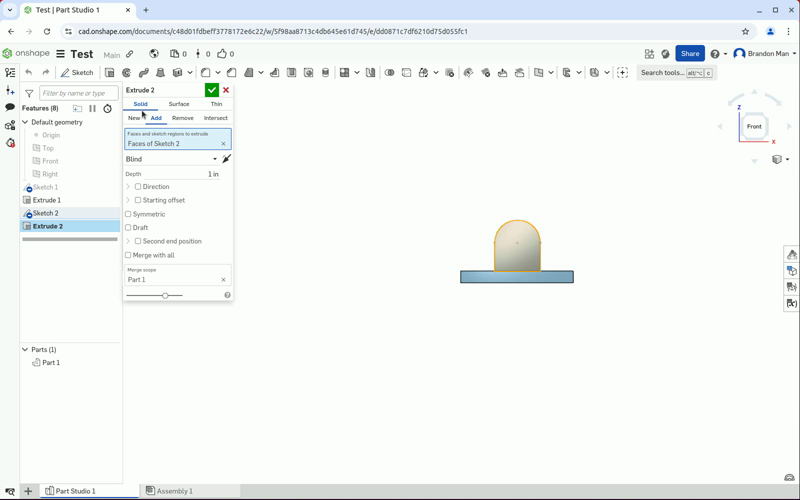
mouse_move(137, 120)
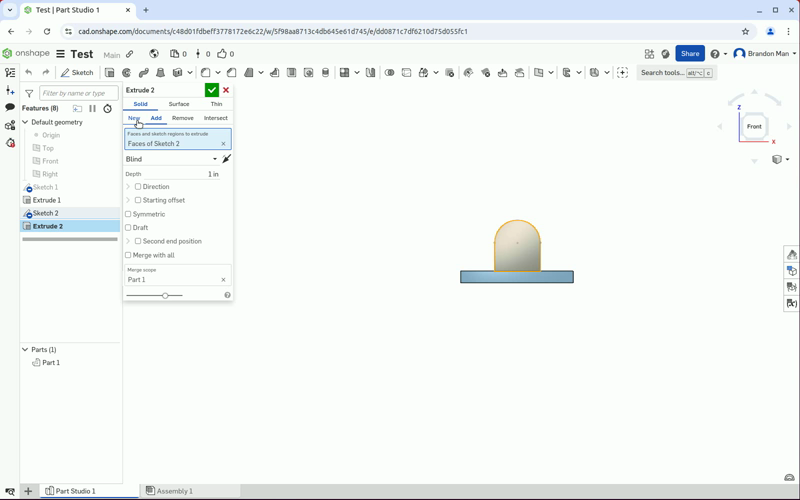
click(137, 120)
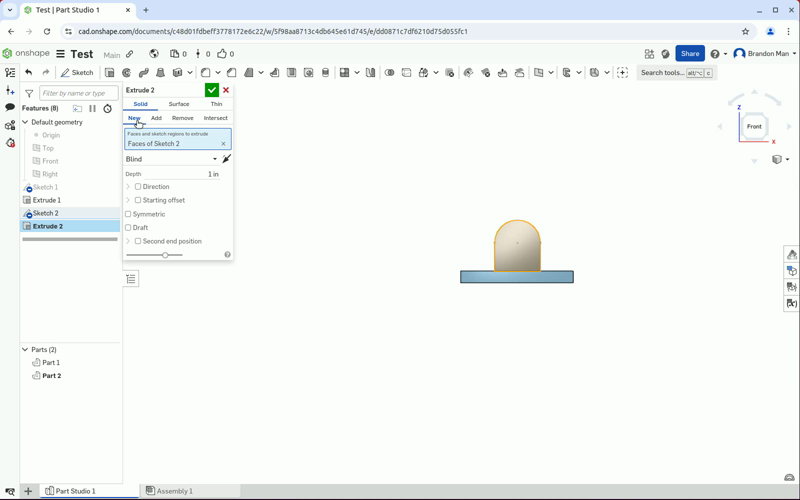
key(tab, 4)
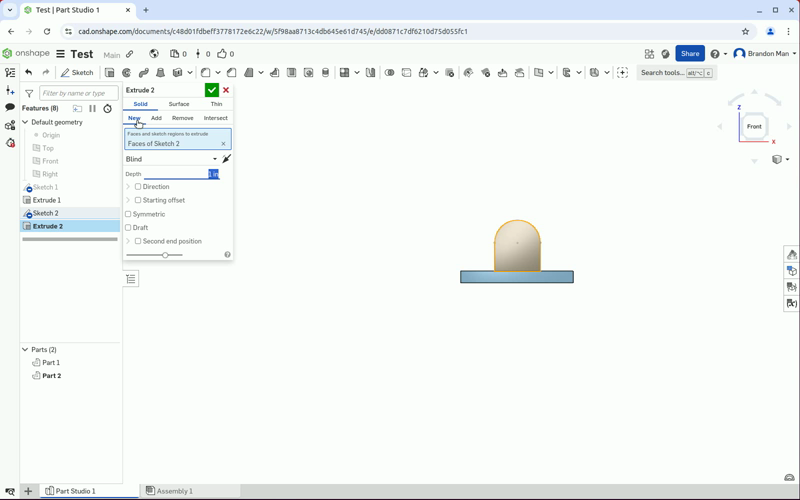
text(-2.407)
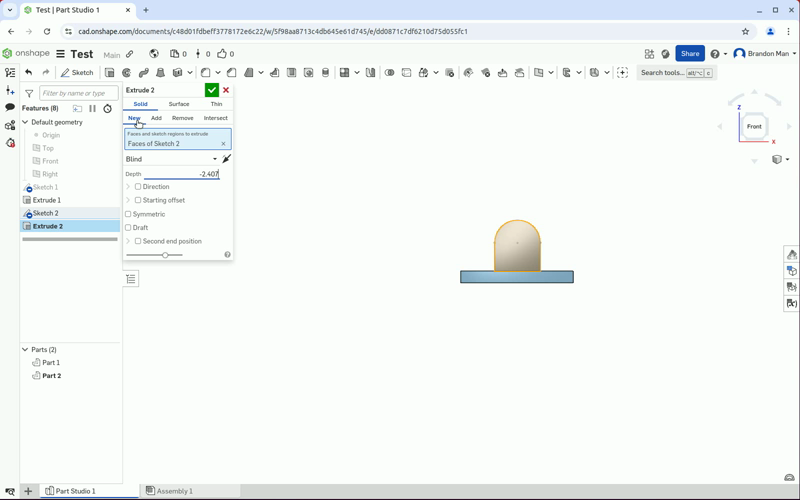
key(enter)
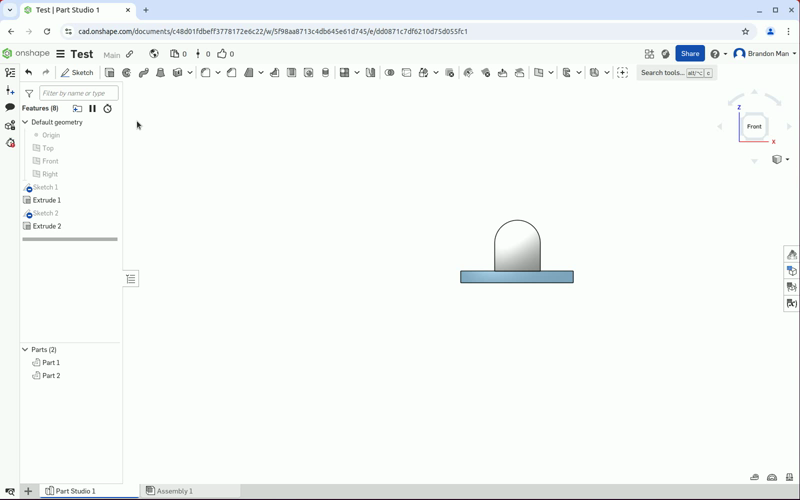
key(shift+h)
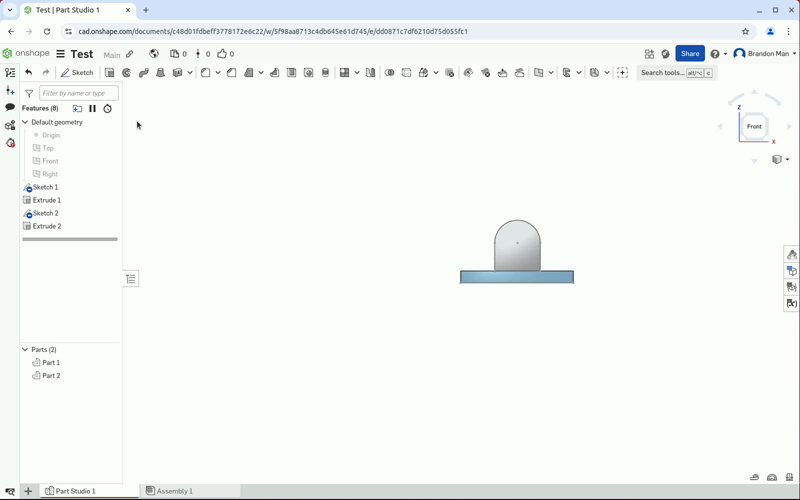
key(shift+h)
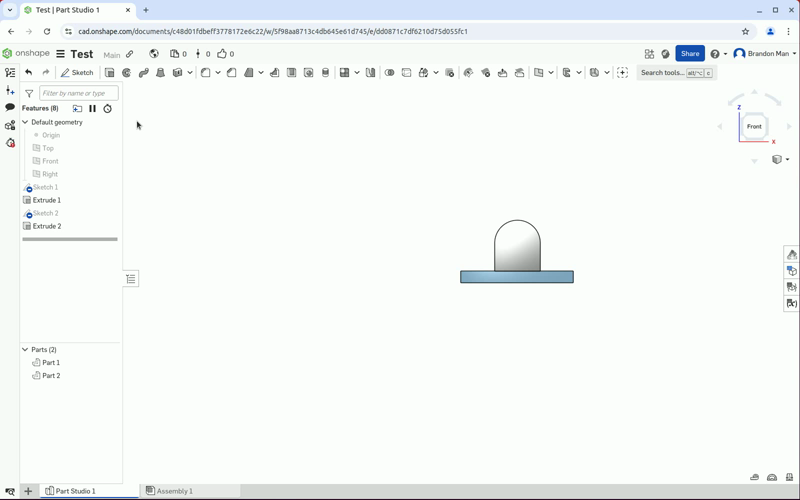
mouse_move(73, 189)
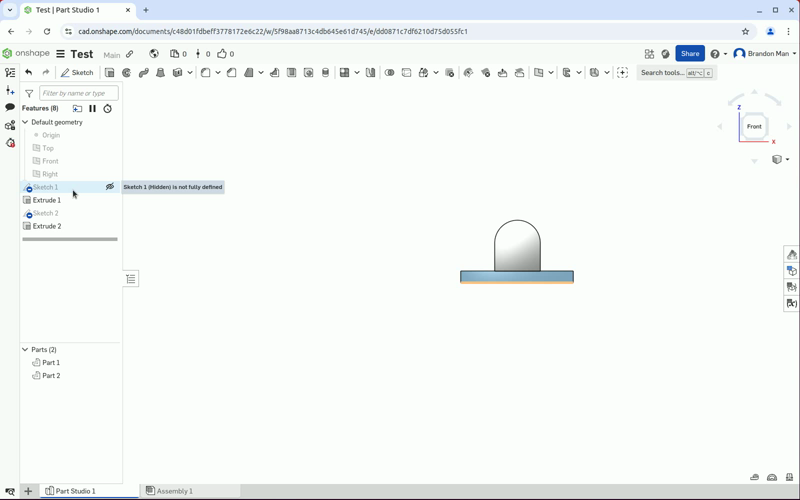
click(73, 189)
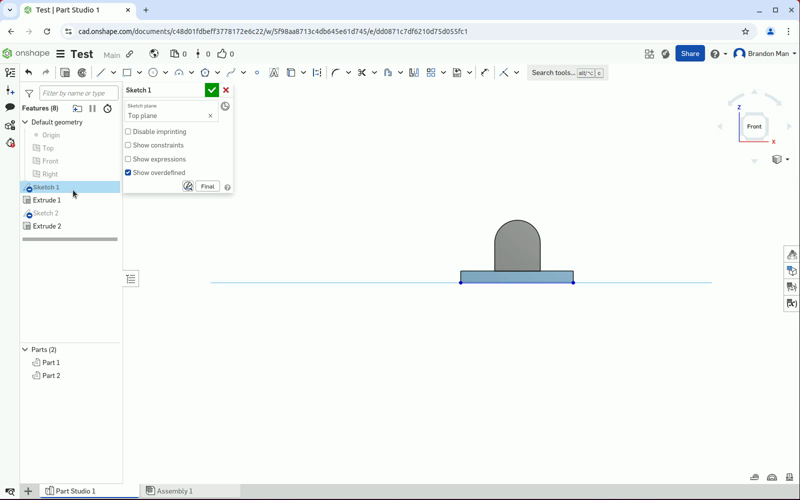
mouse_move(229, 92)
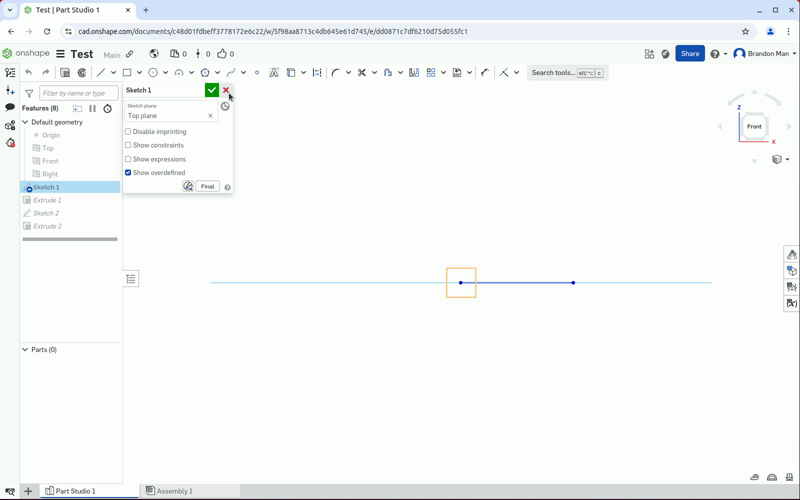
click(229, 92)
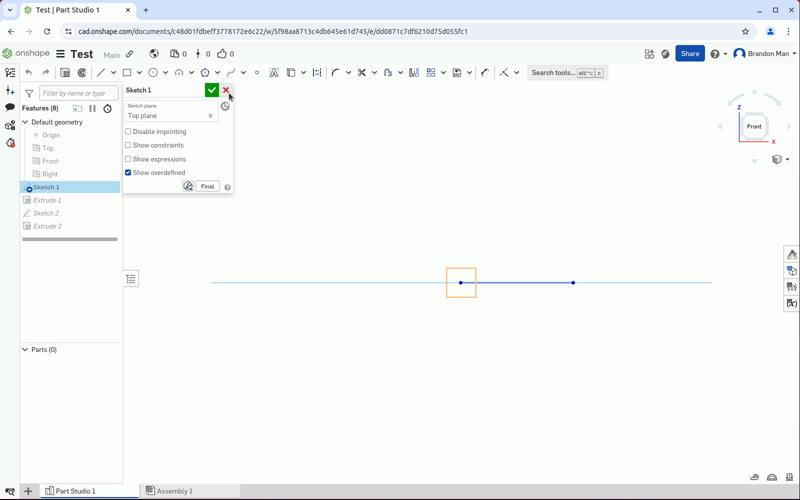
key(shift+s)
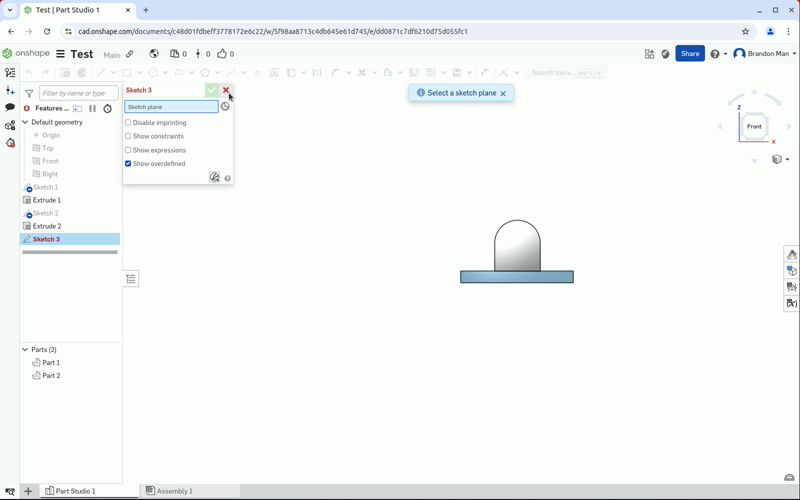
mouse_move(73, 163)
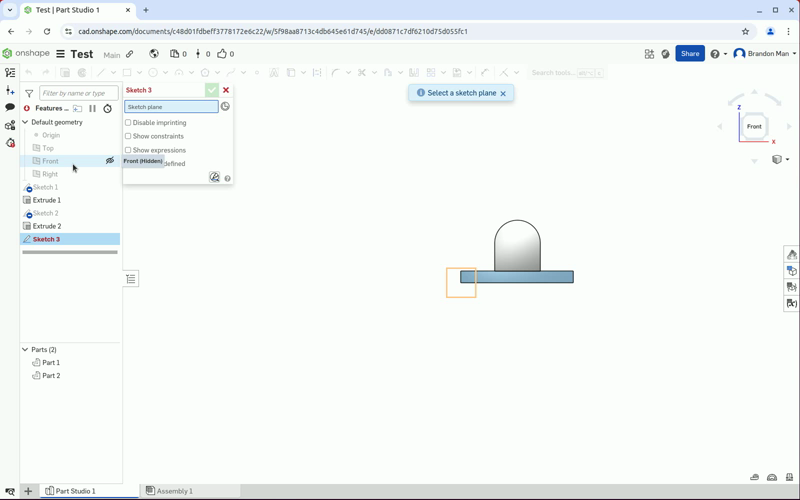
click(73, 163)
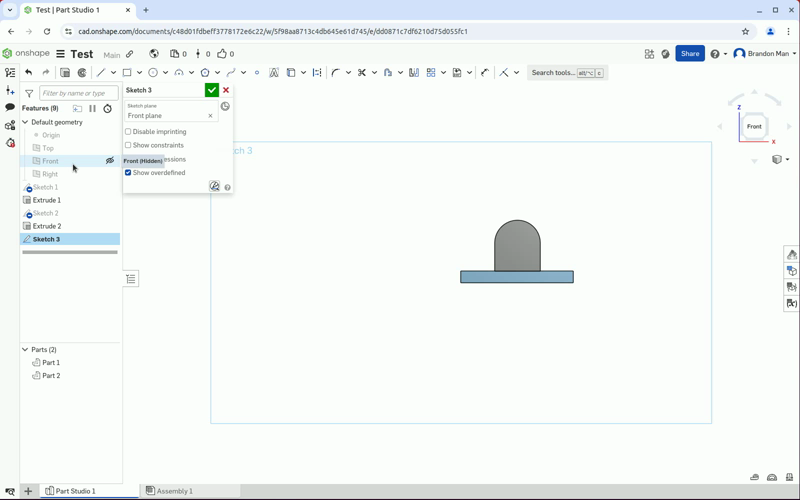
mouse_move(73, 352)
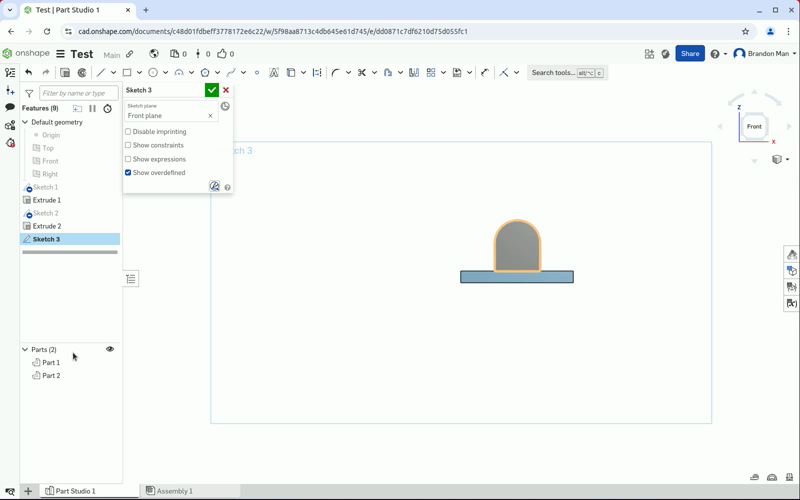
key(y)
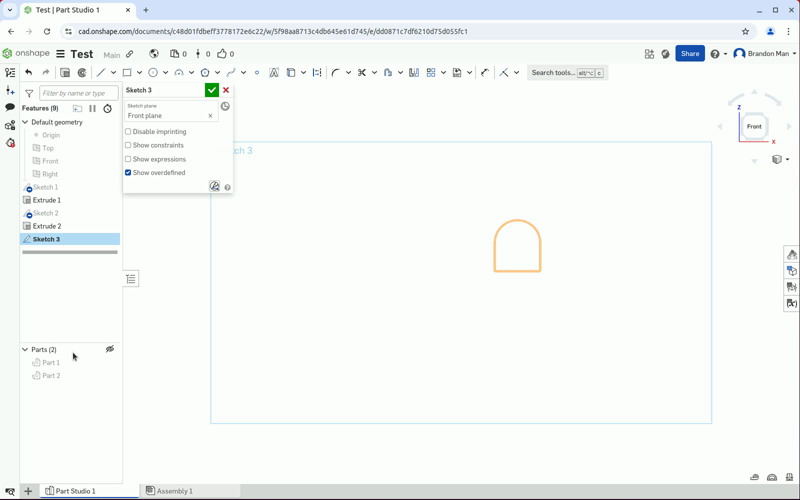
key(l)
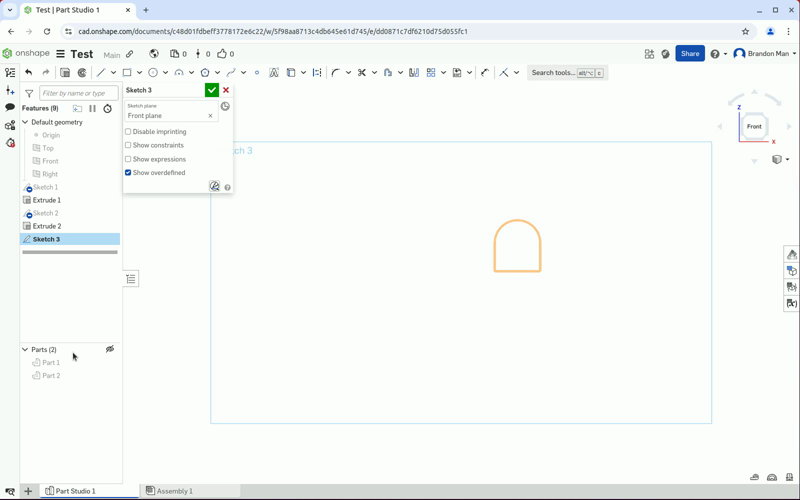
key_down(shift)
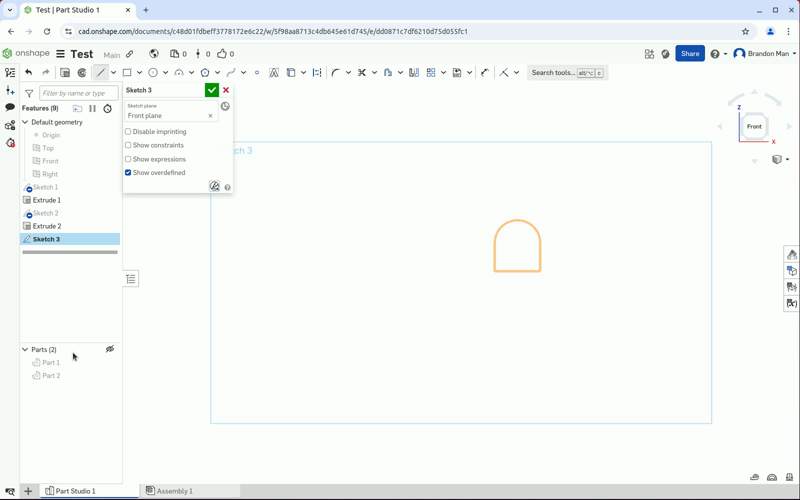
mouse_move(494, 282)
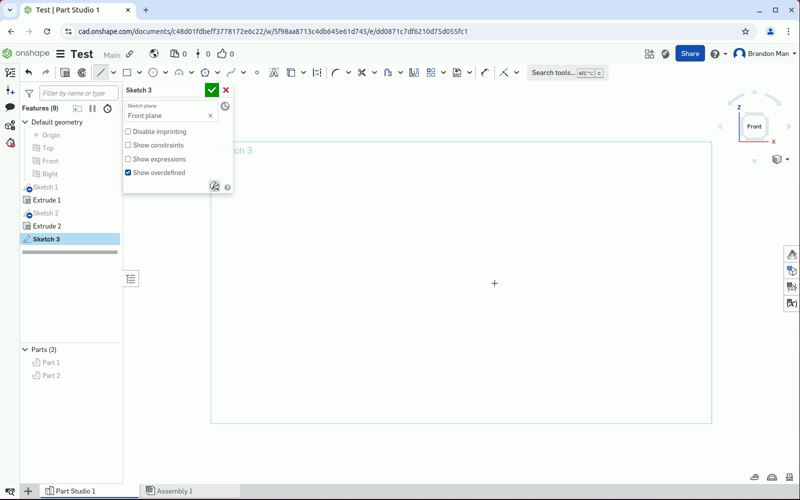
click(494, 282)
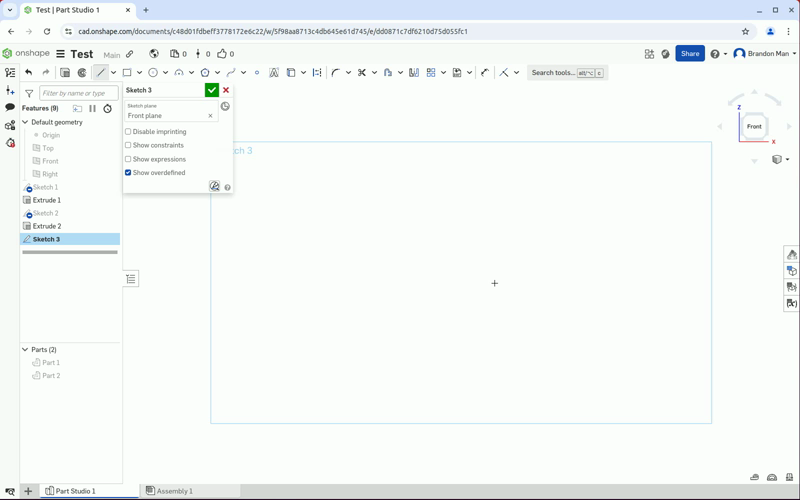
key_up(shift)
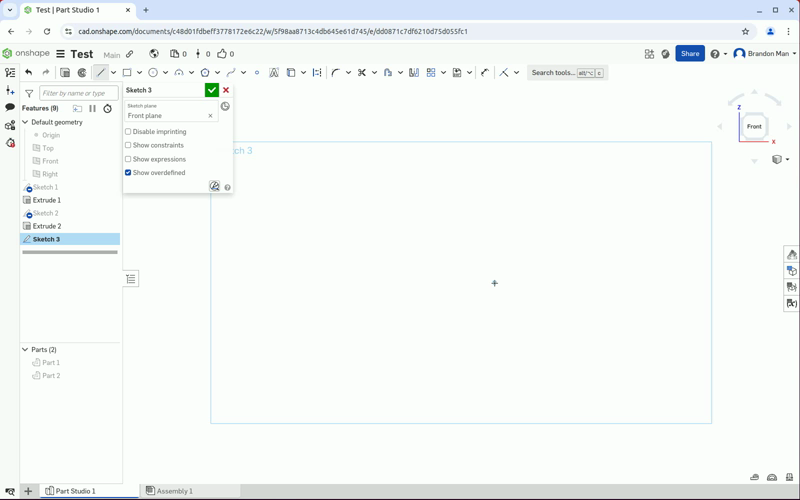
key_down(shift)
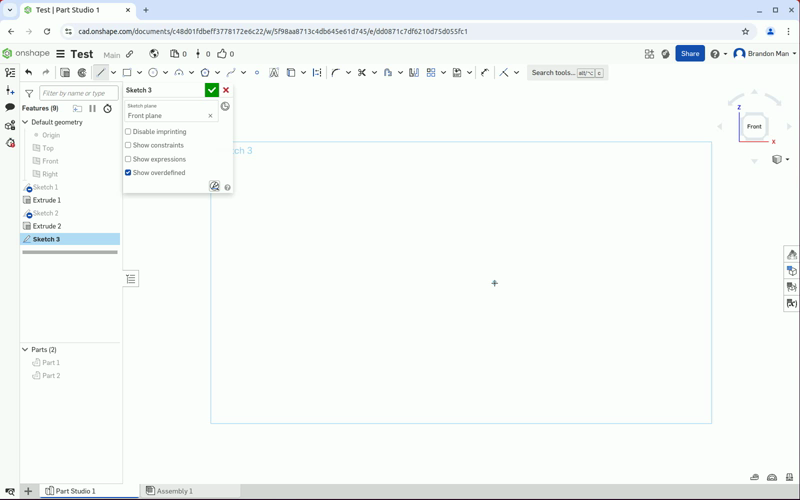
mouse_move(524, 282)
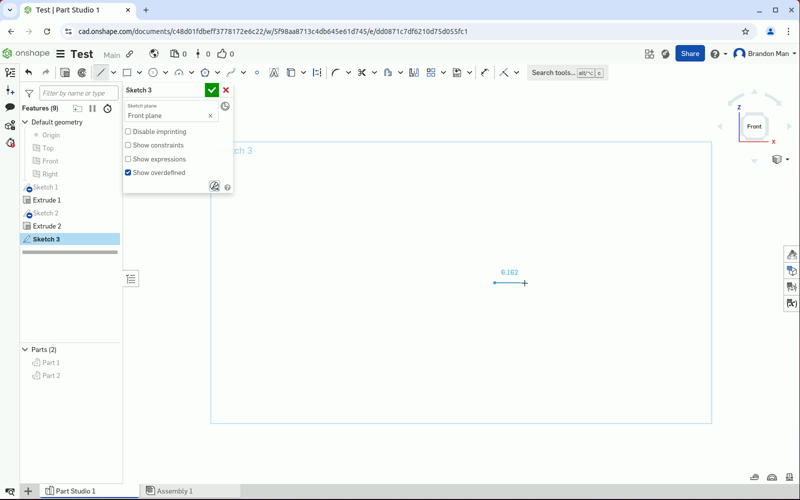
mouse_move(540, 282)
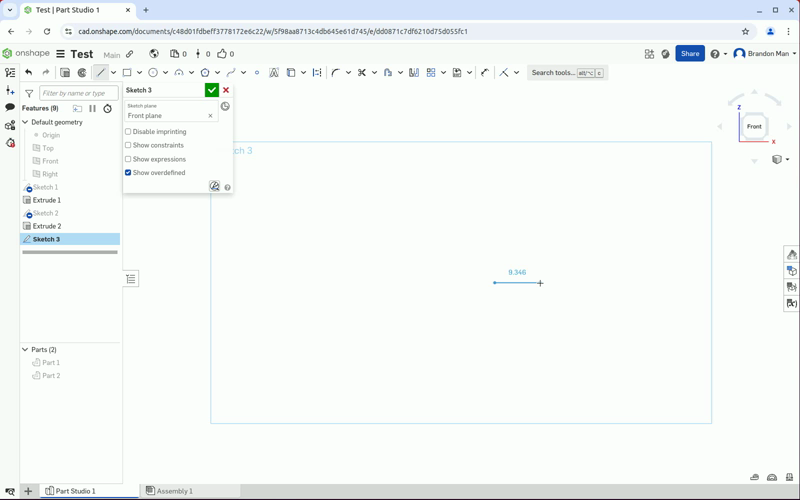
click(540, 282)
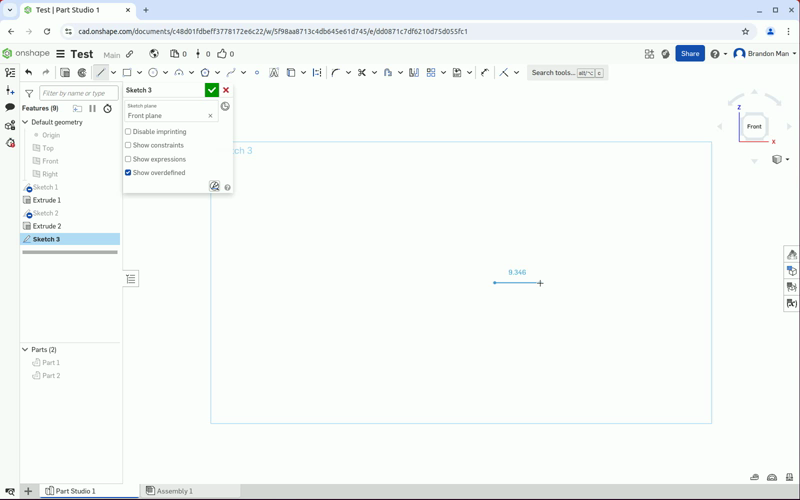
key_up(shift)
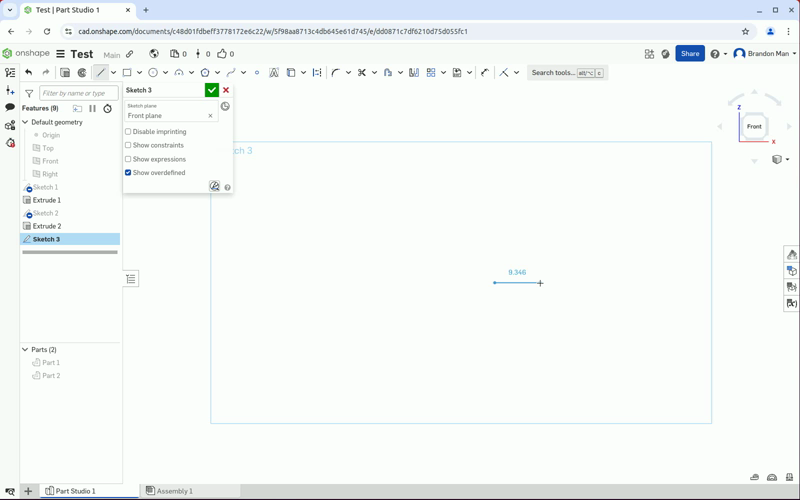
key_down(shift)
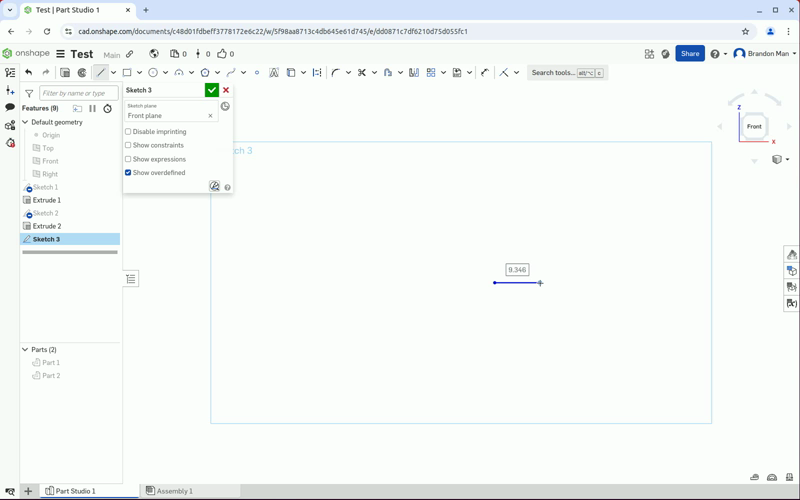
mouse_move(570, 282)
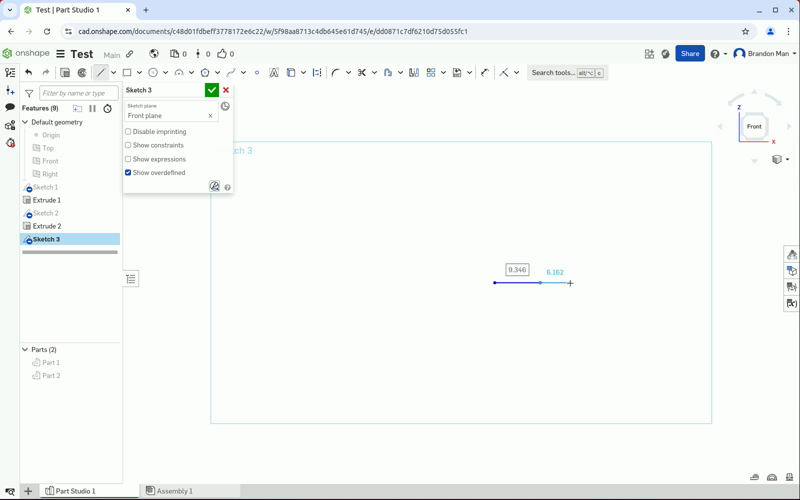
mouse_move(540, 271)
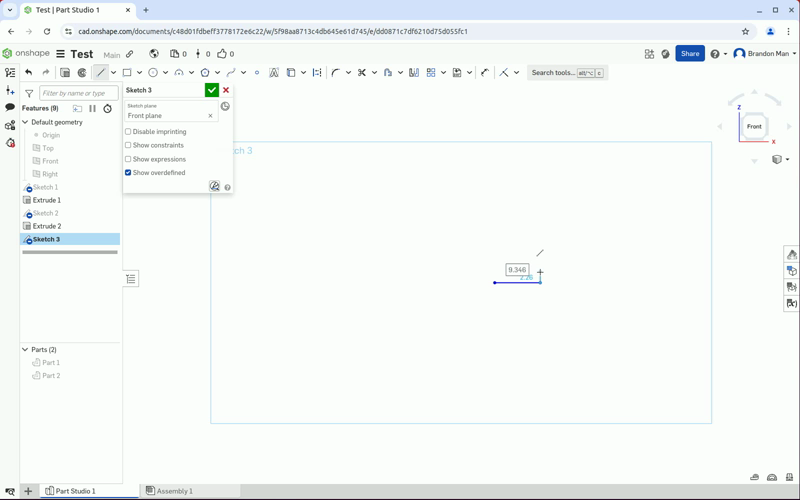
click(540, 271)
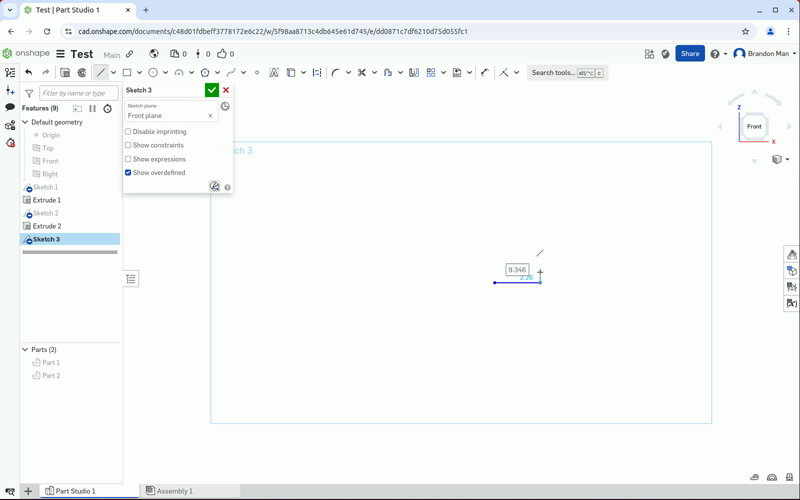
key_up(shift)
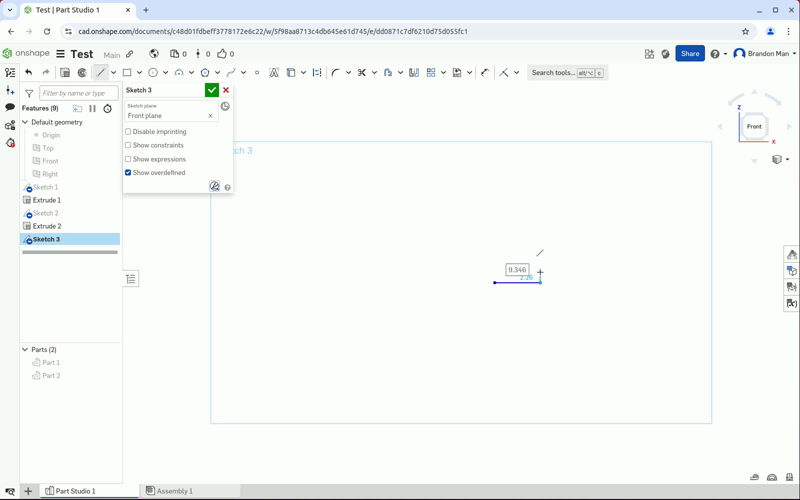
key_down(shift)
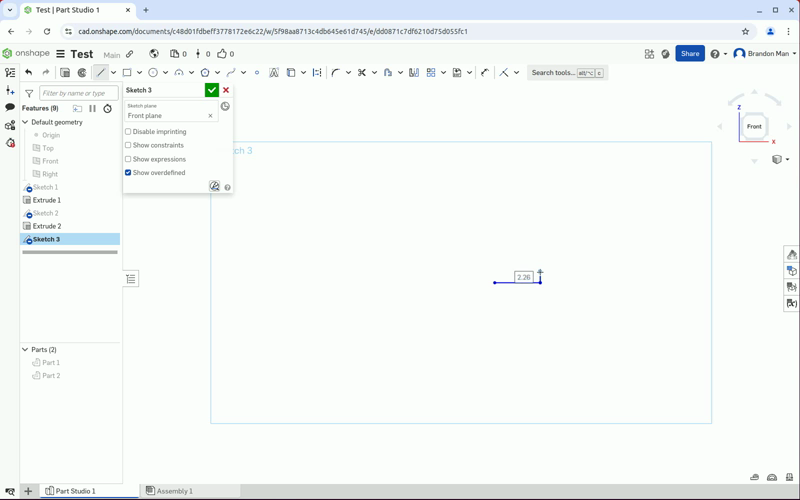
mouse_move(570, 271)
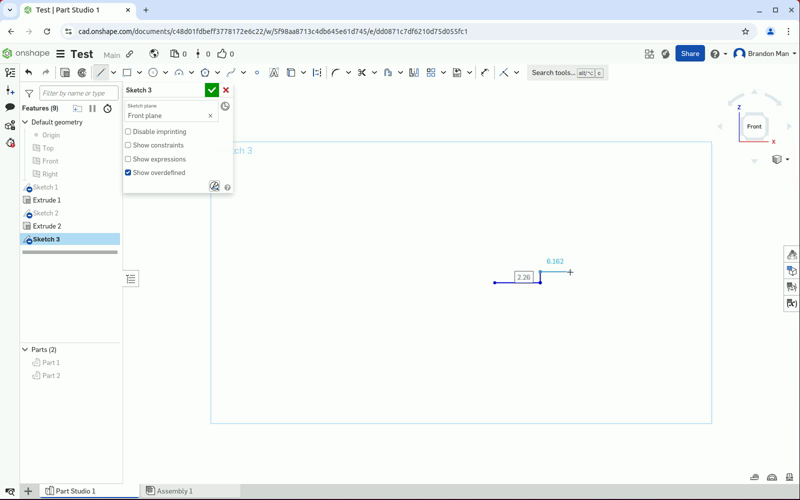
mouse_move(494, 271)
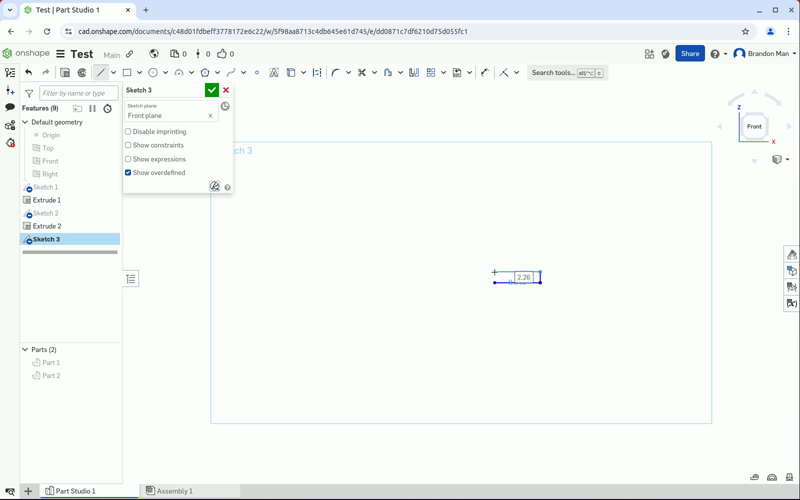
click(494, 271)
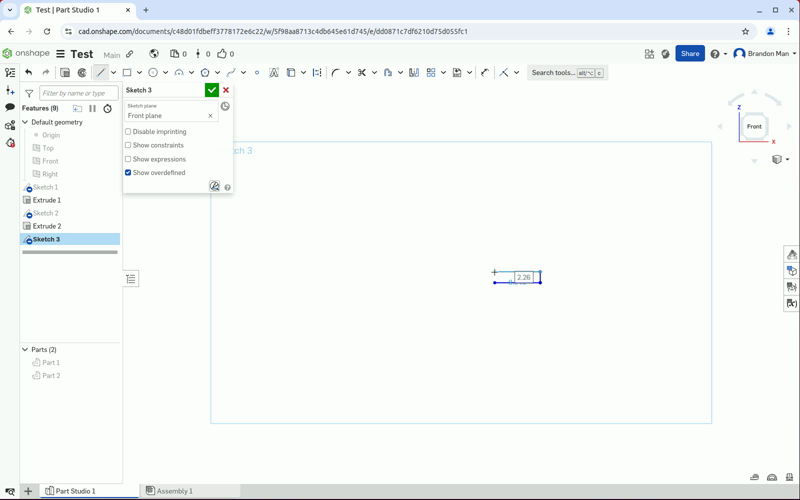
key_up(shift)
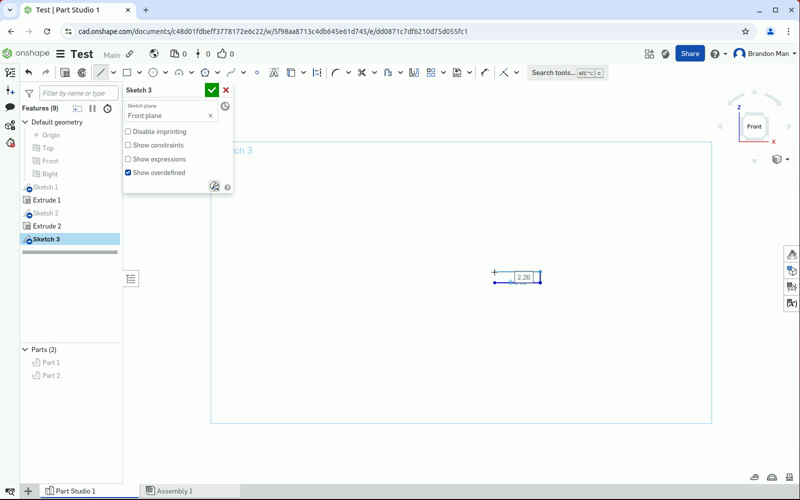
mouse_move(524, 271)
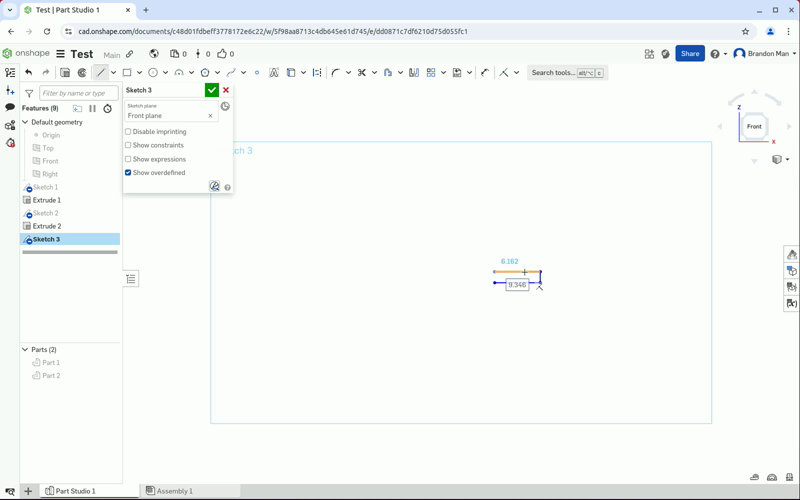
key_down(shift)
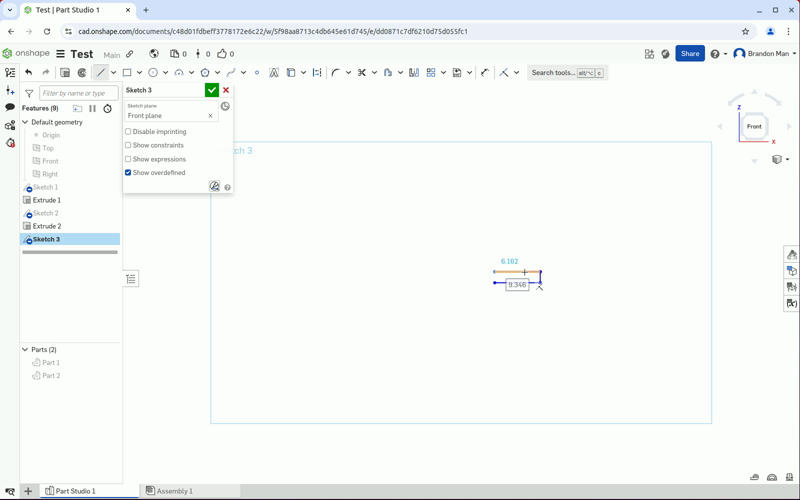
mouse_move(494, 282)
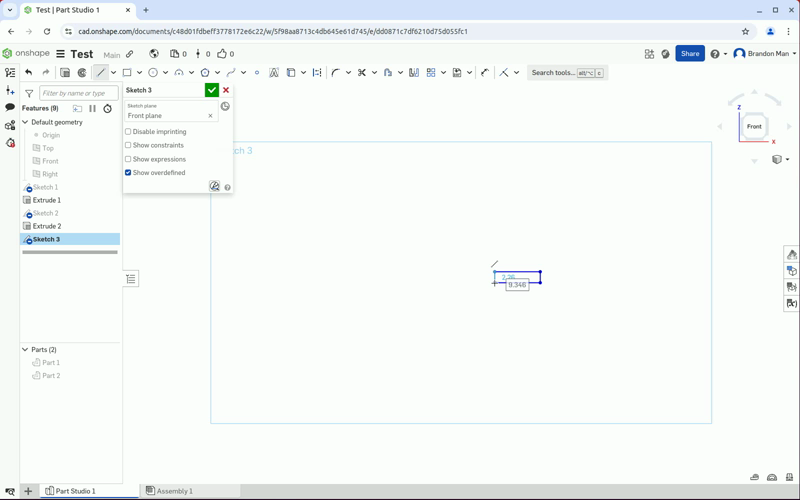
key_up(shift)
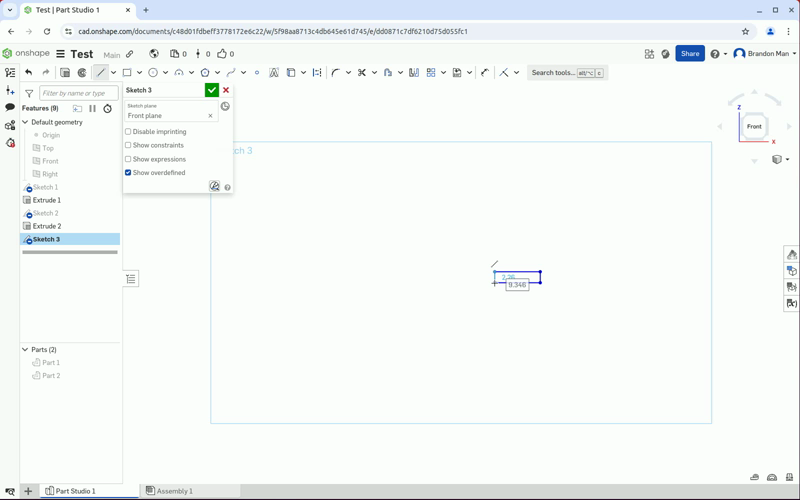
click(494, 282)
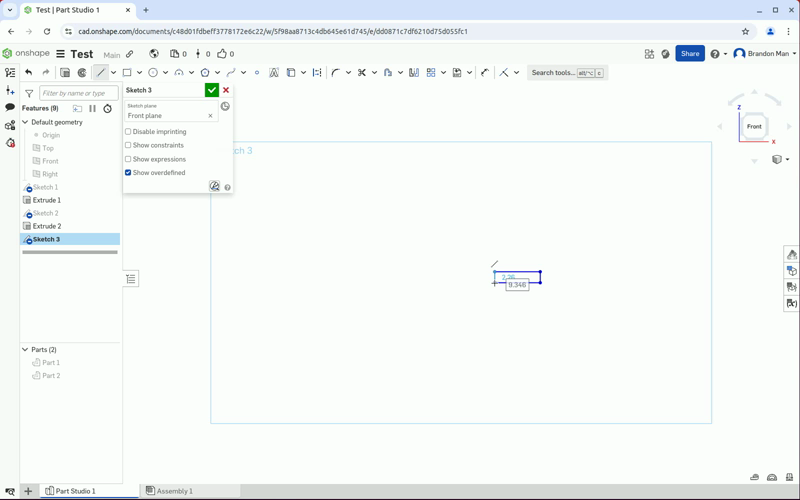
key(esc)
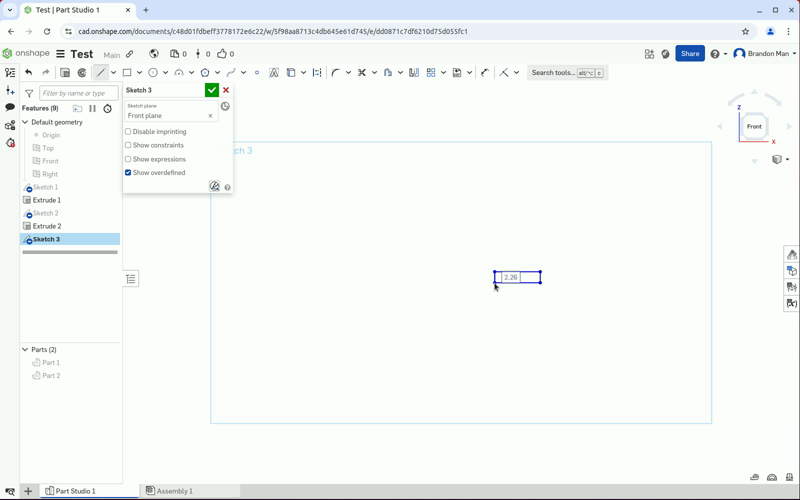
mouse_move(514, 276)
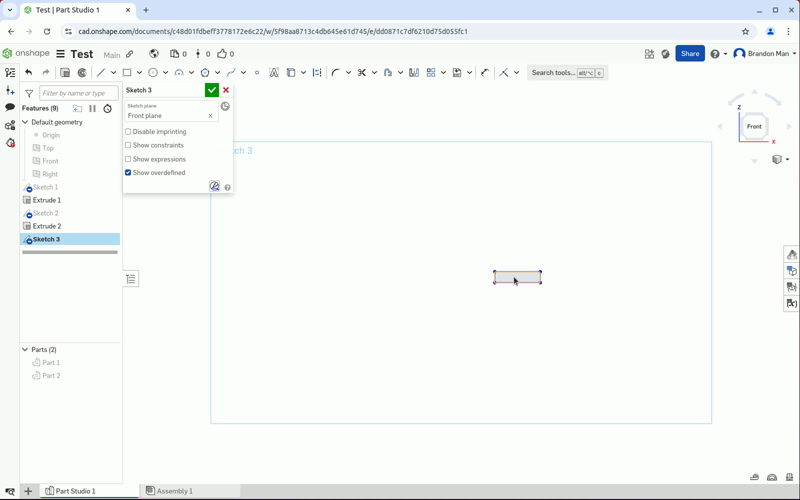
scroll(6)
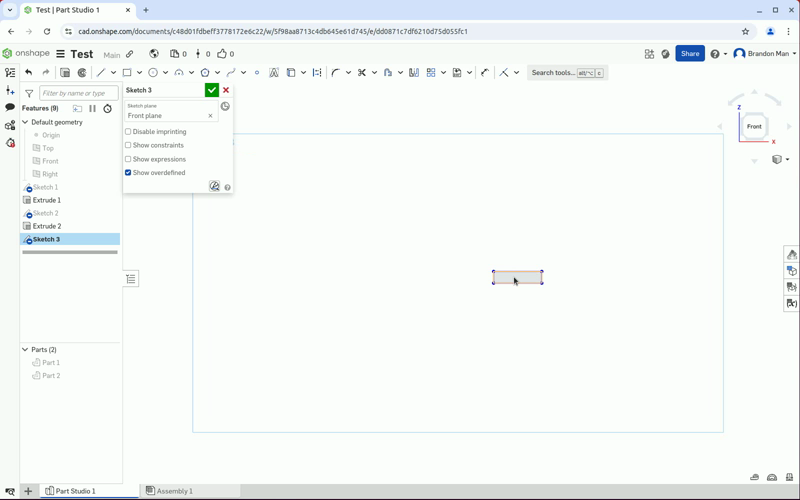
scroll(6)
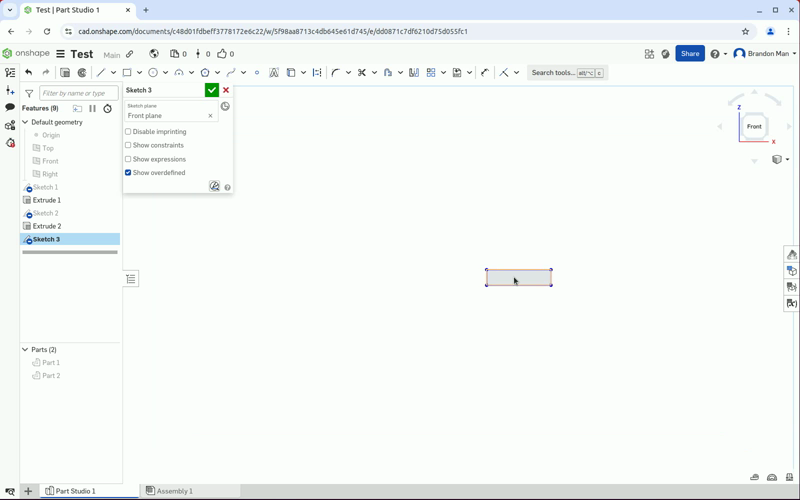
scroll(6)
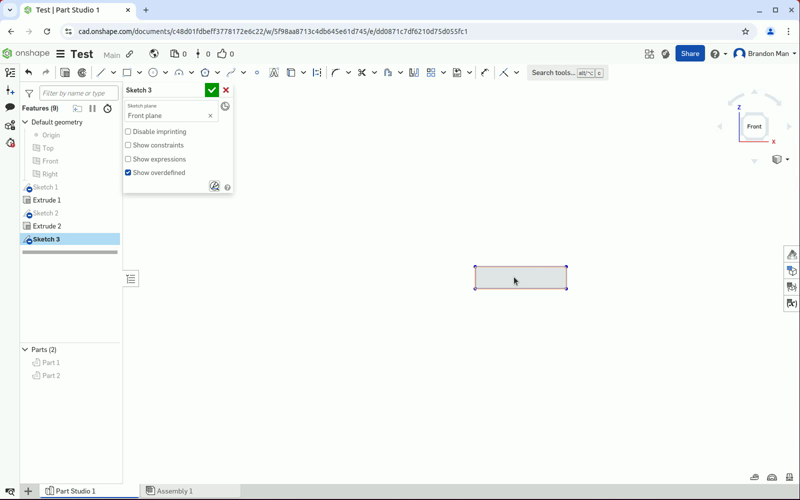
scroll(6)
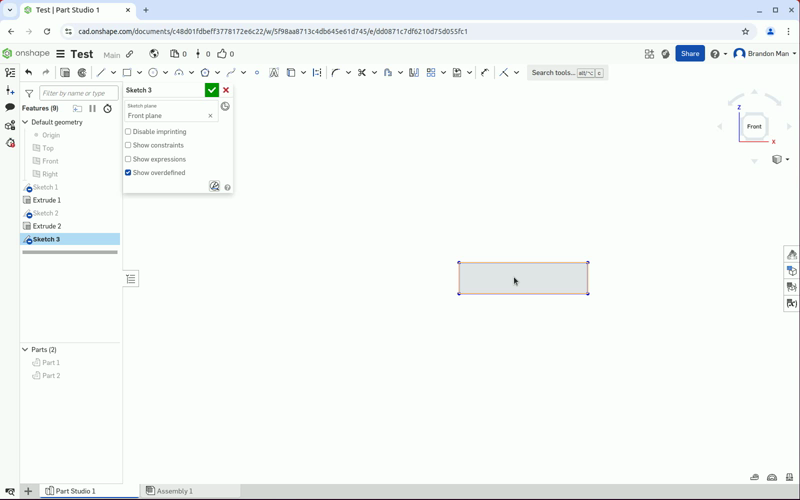
scroll(6)
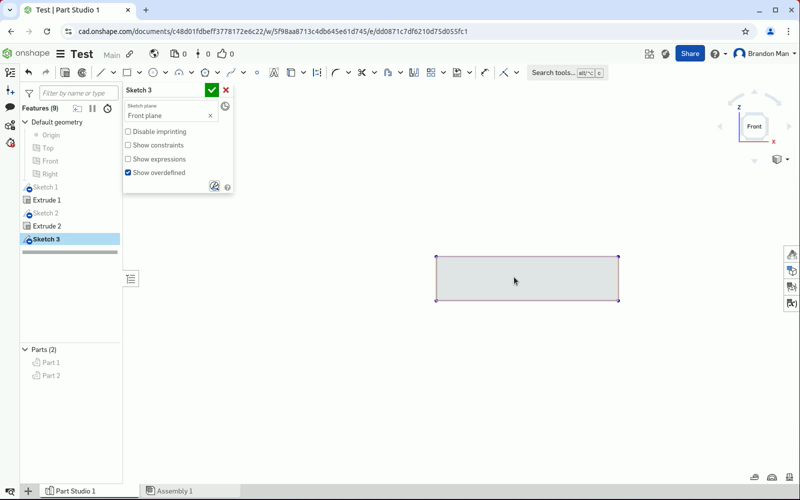
scroll(6)
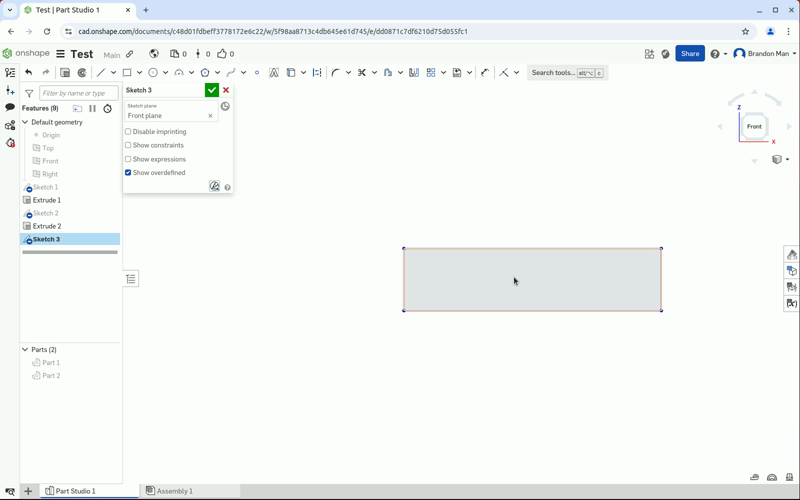
scroll(6)
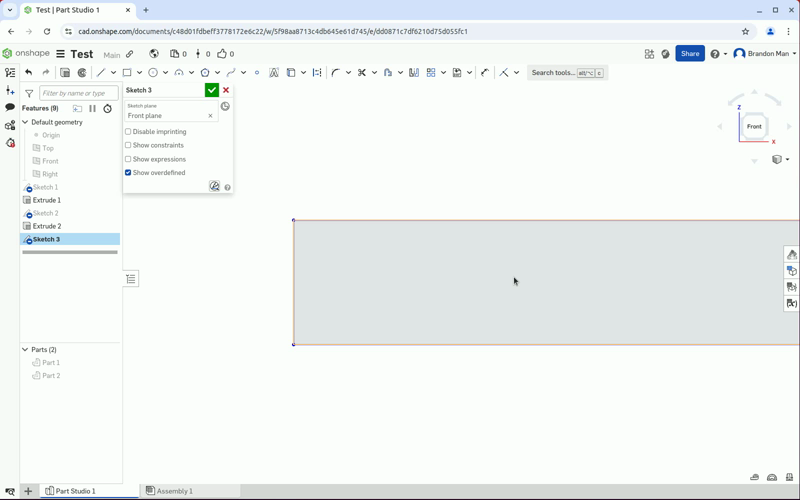
click(514, 276)
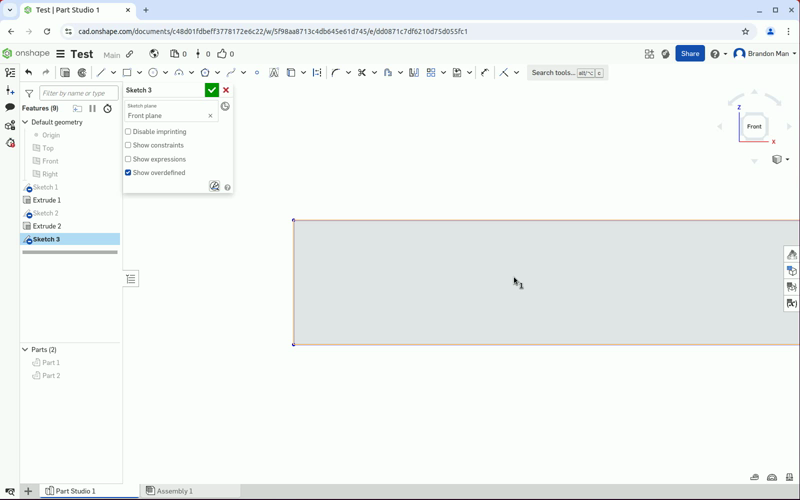
scroll(-6)
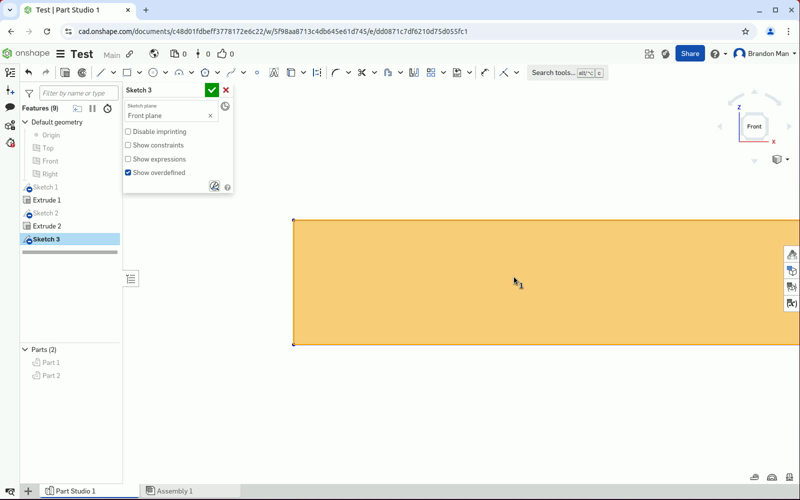
scroll(-6)
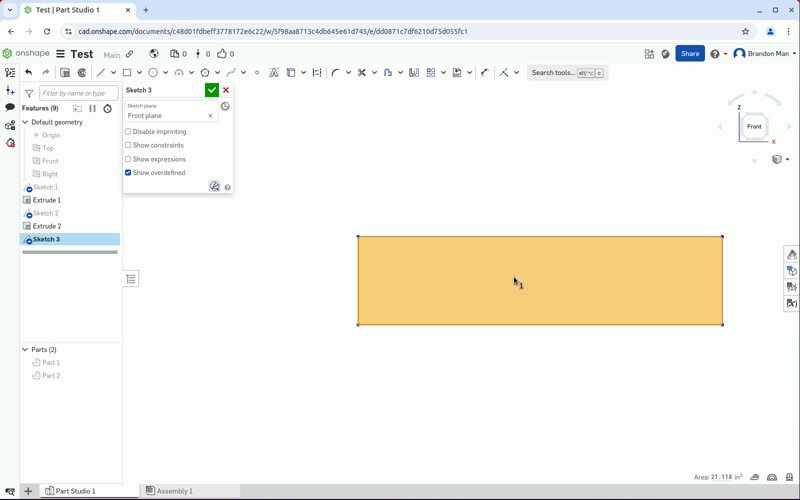
scroll(-6)
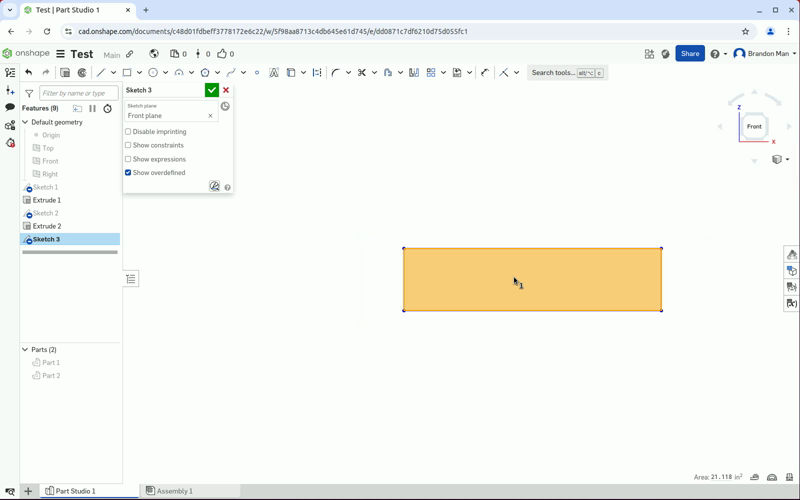
scroll(-6)
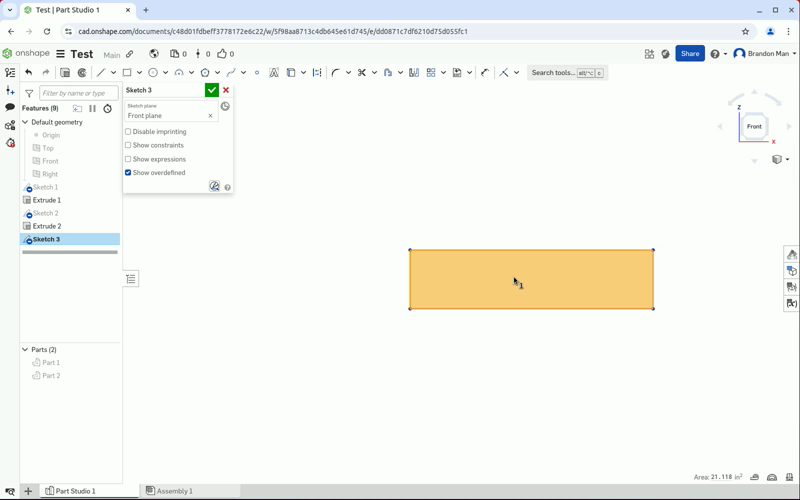
scroll(-6)
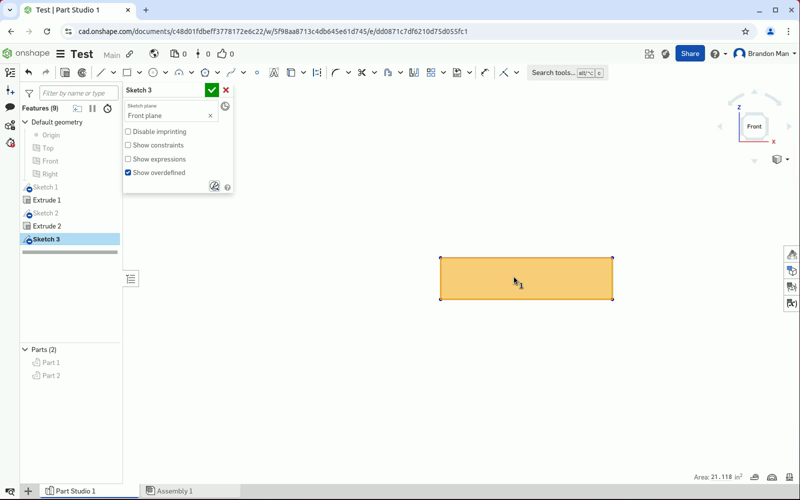
scroll(-6)
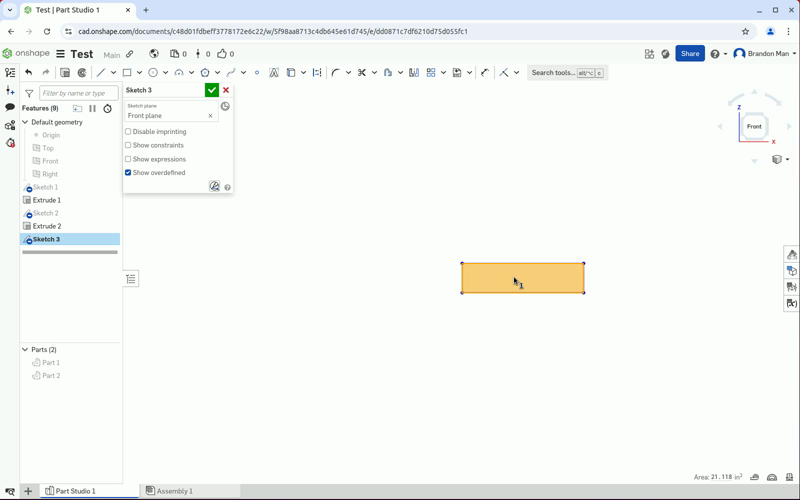
scroll(-6)
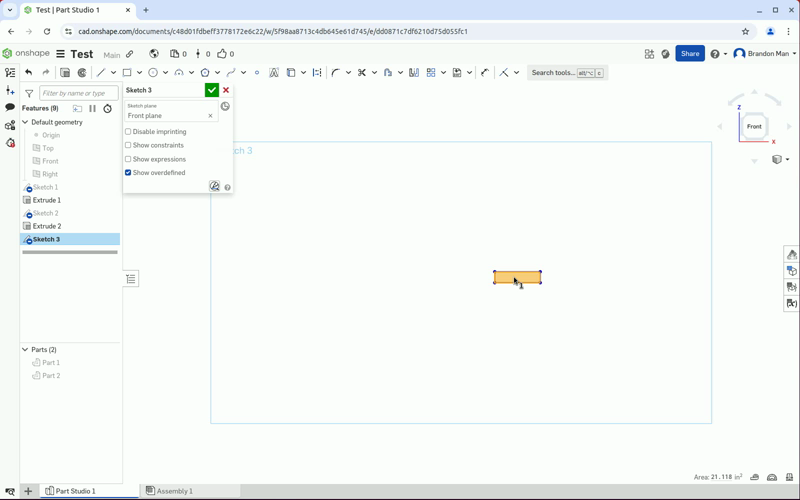
mouse_move(73, 352)
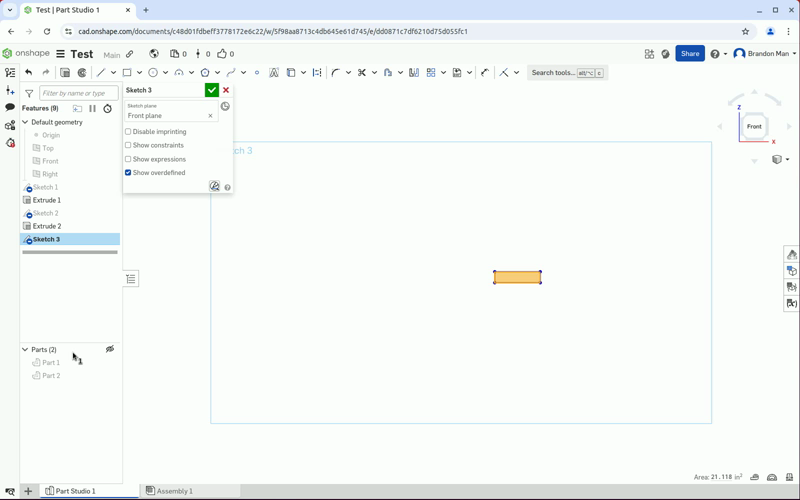
key(shift+y)
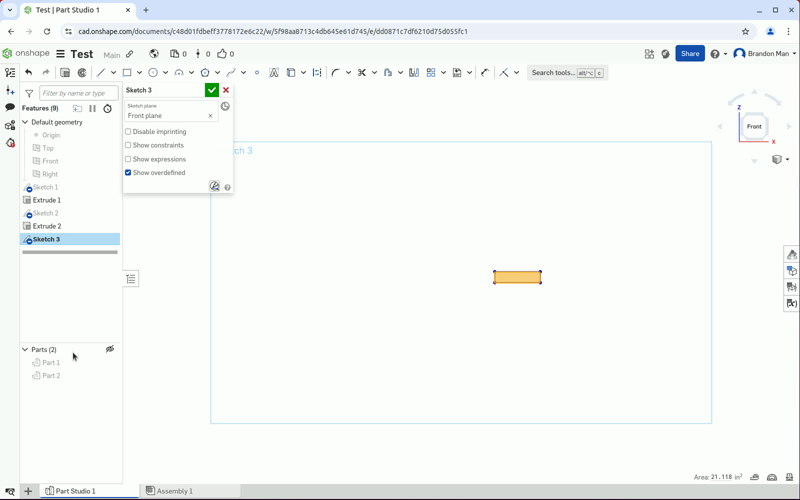
key(shift+e)
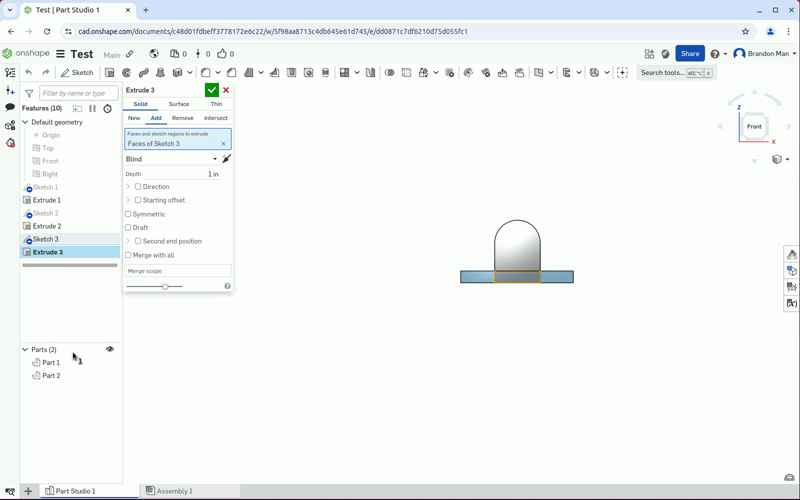
mouse_move(143, 106)
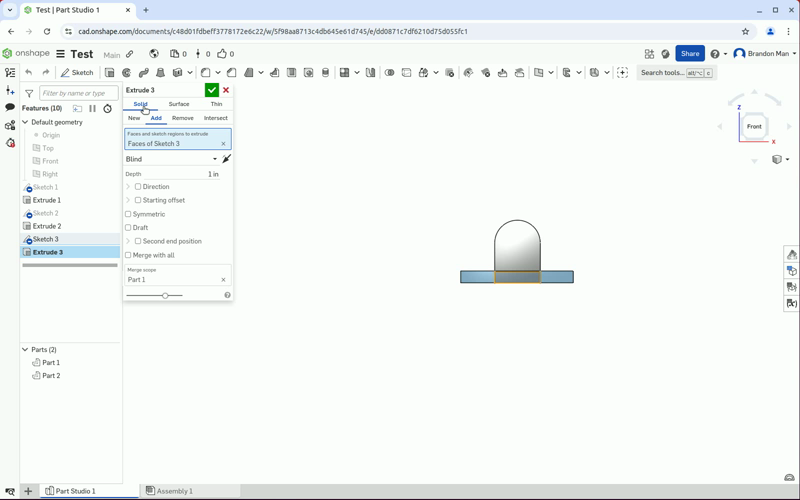
click(143, 106)
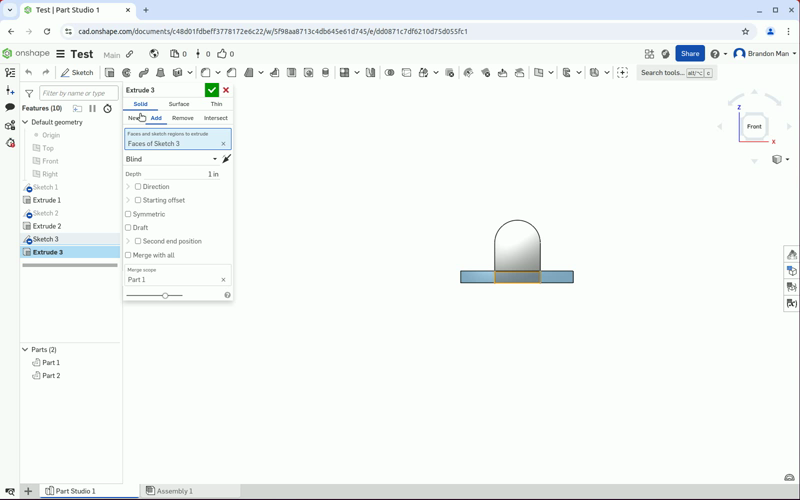
mouse_move(137, 120)
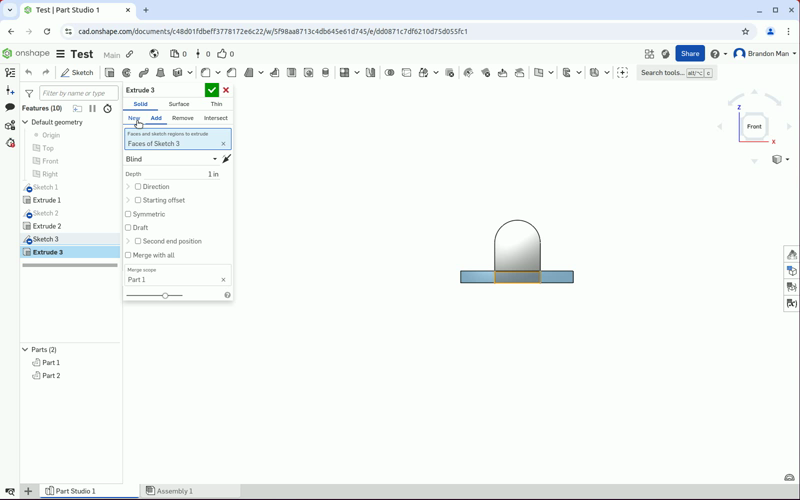
click(137, 120)
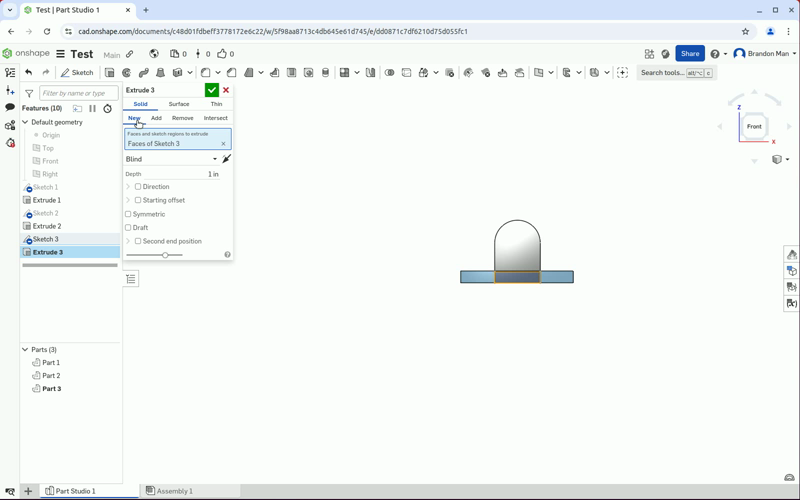
key(tab, 4)
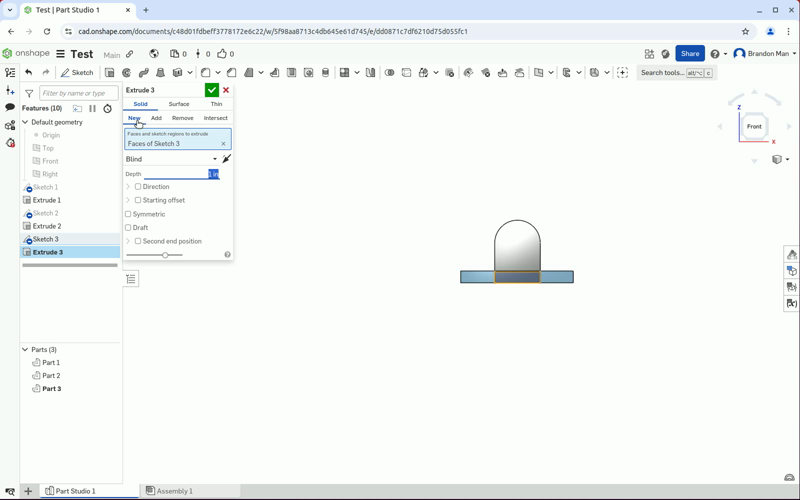
text(-2.407)
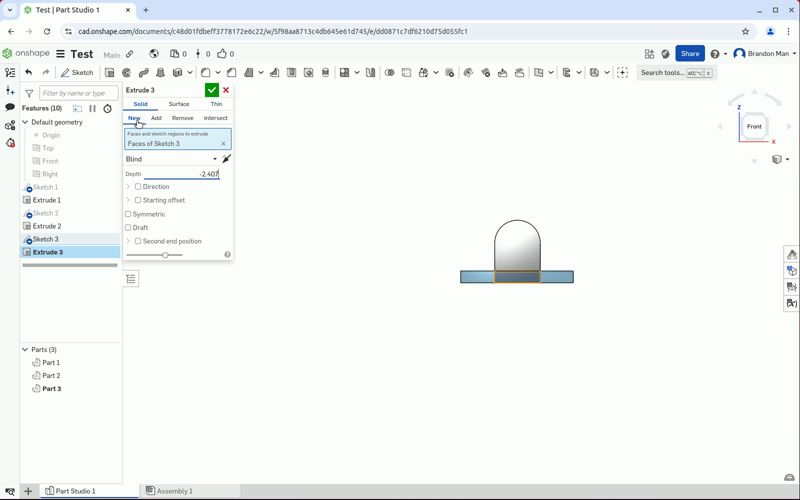
key(enter)
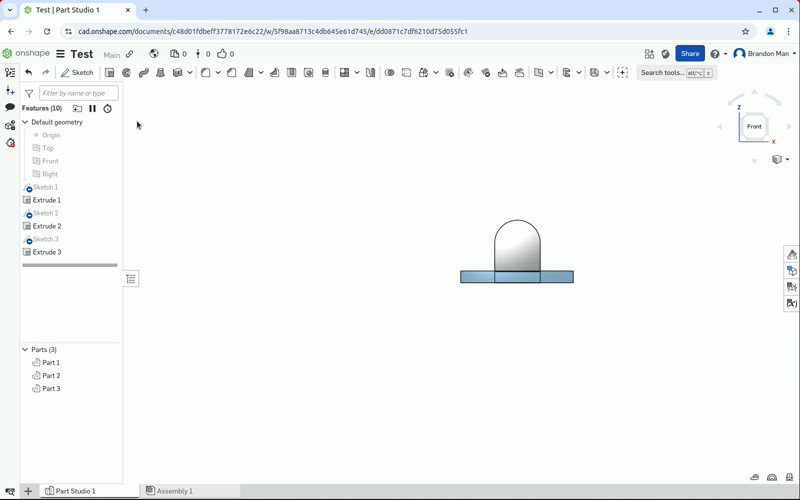
key(shift+h)
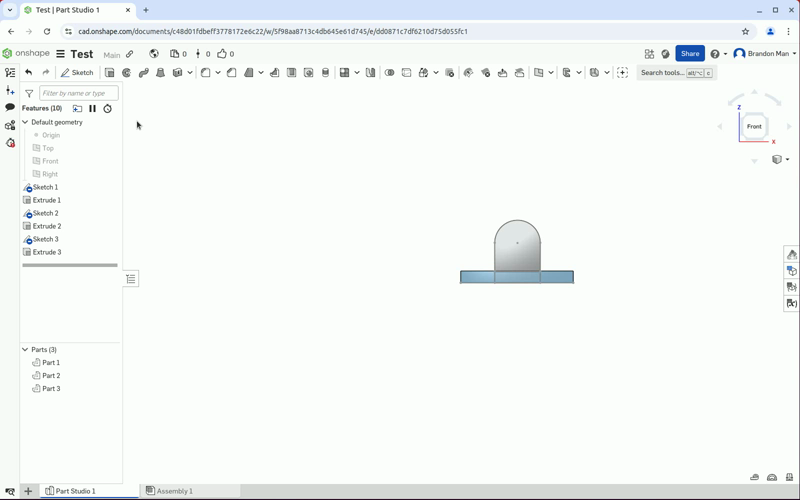
key(shift+h)
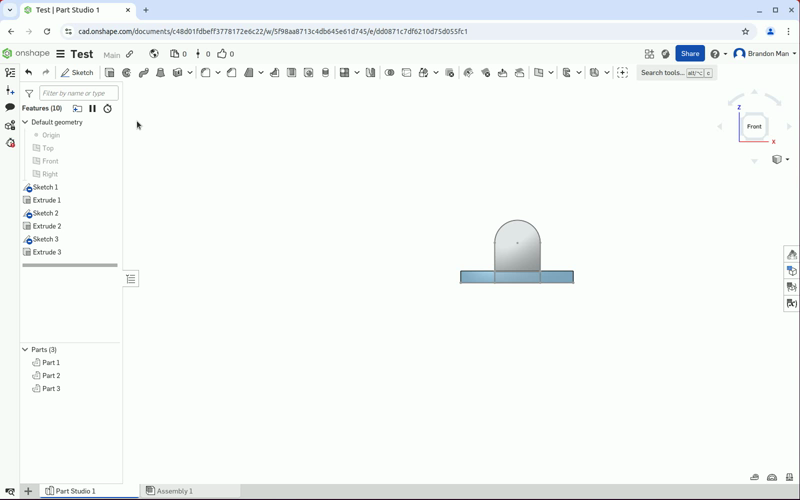
key(shift+7)
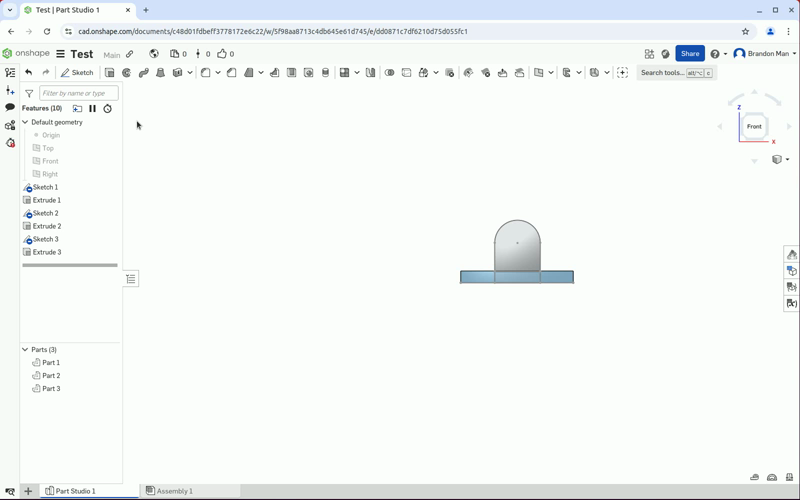
key(left, 2)
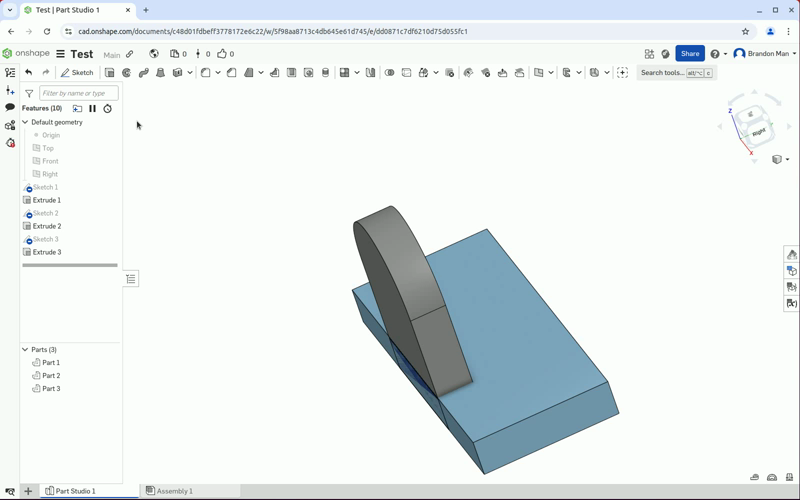
key(down, 2)
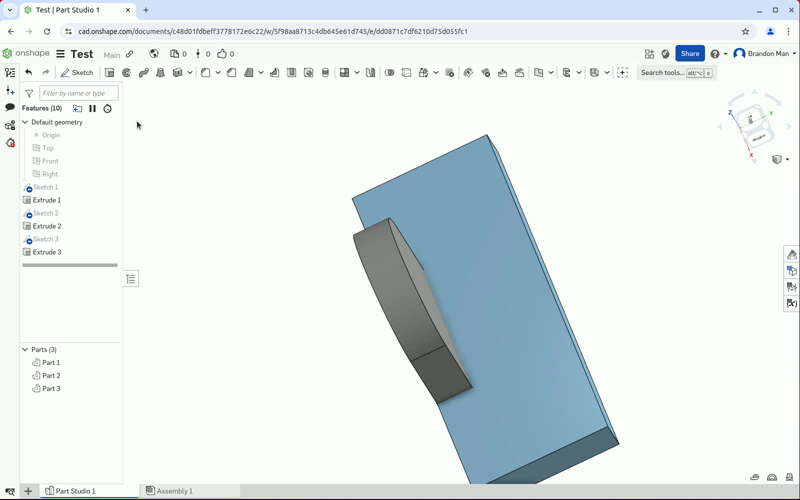
key(up, 2)
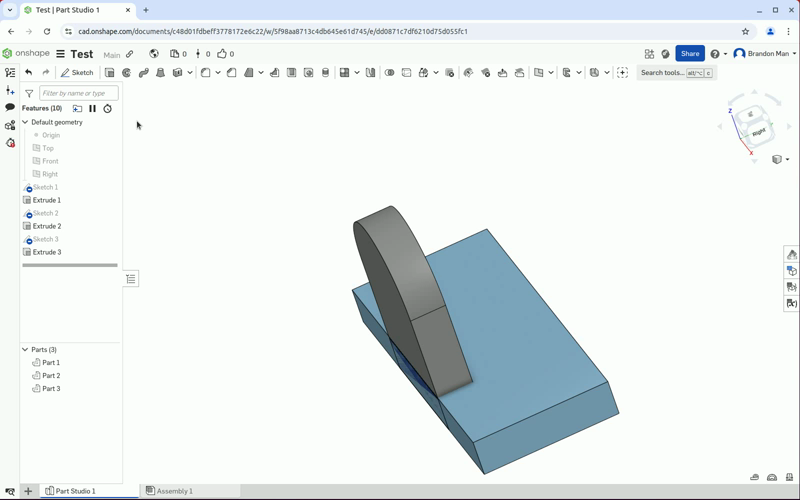
key(right, 2)
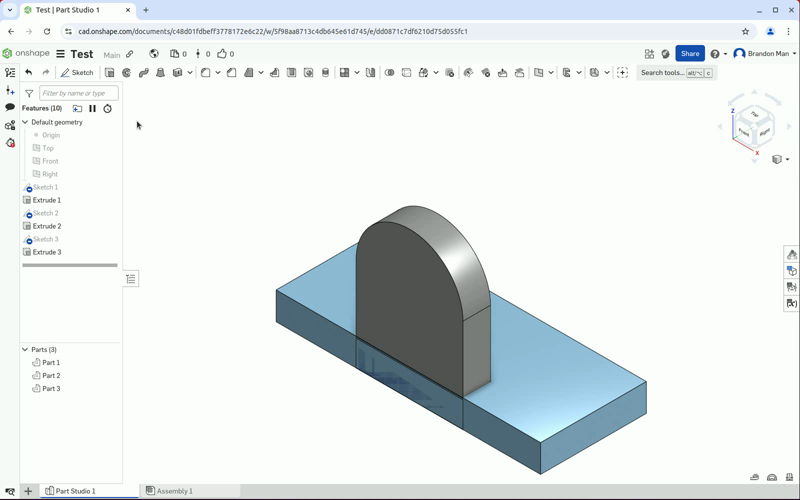
mouse_move(73, 189)
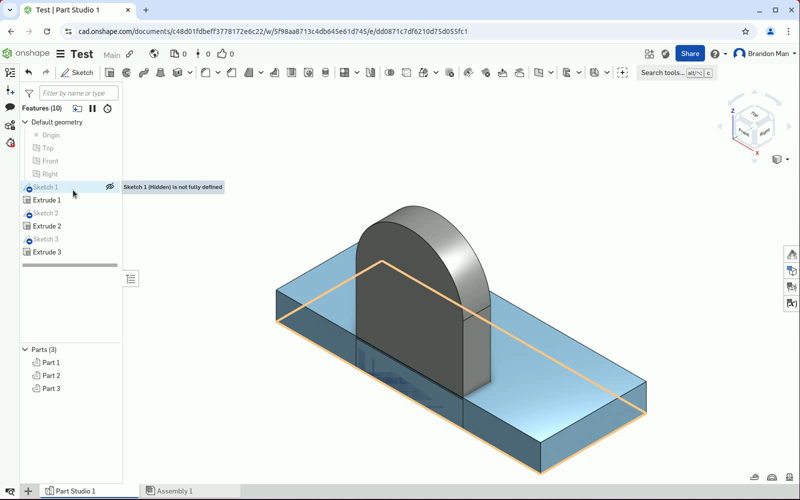
click(73, 189)